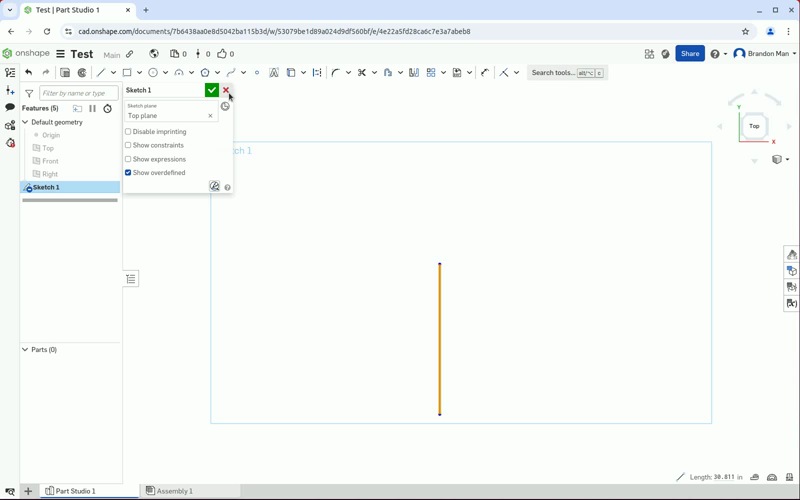
key(shift+h)
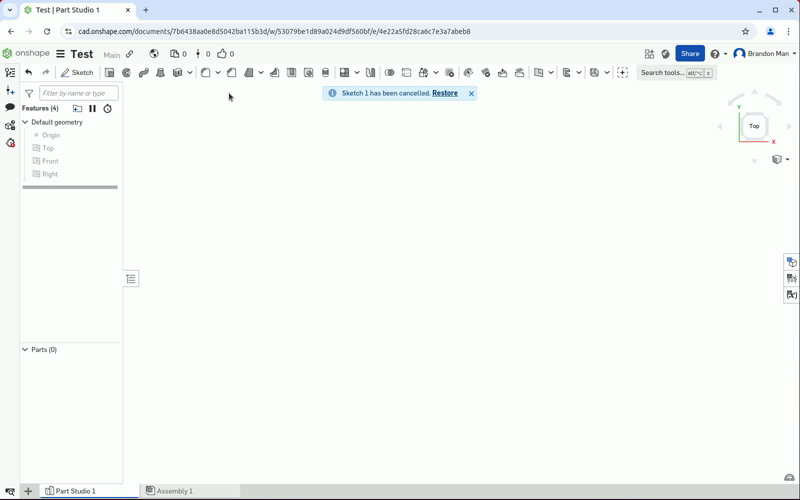
mouse_move(73, 352)
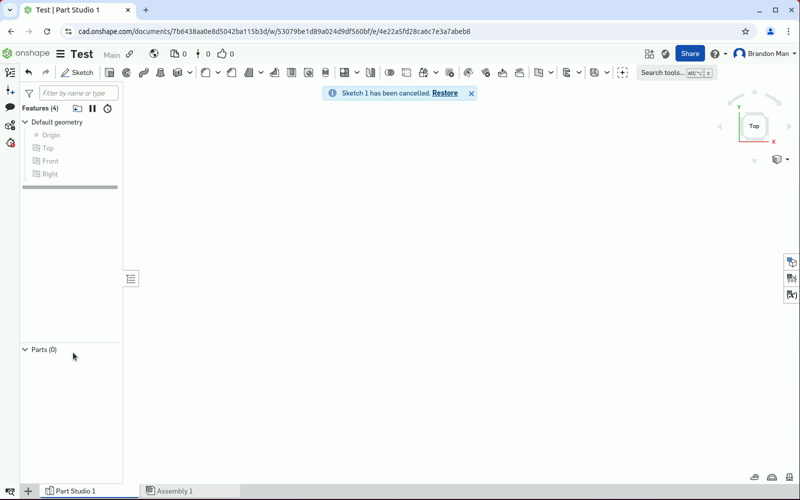
key(y)
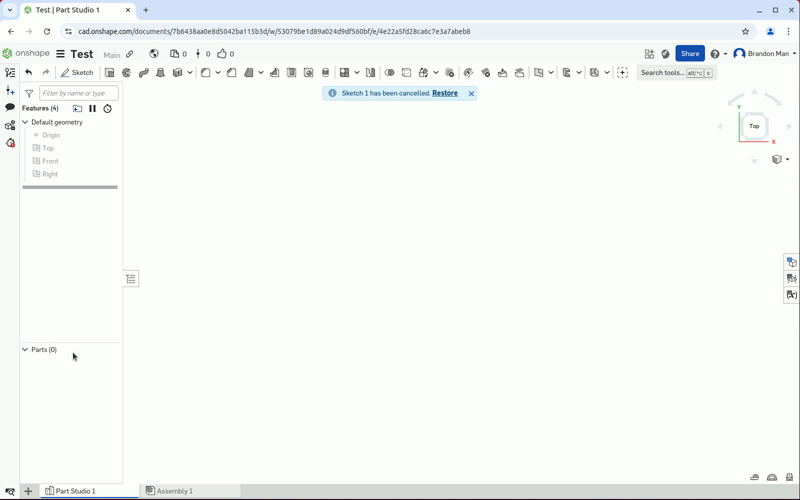
key(shift+p)
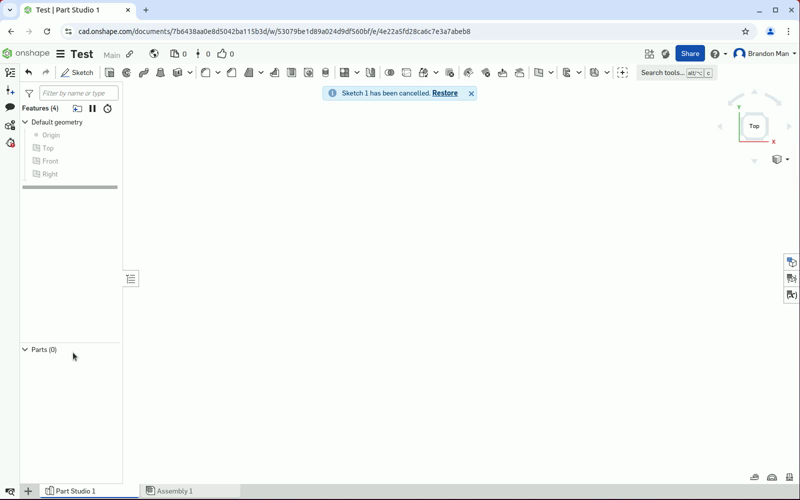
key(space)
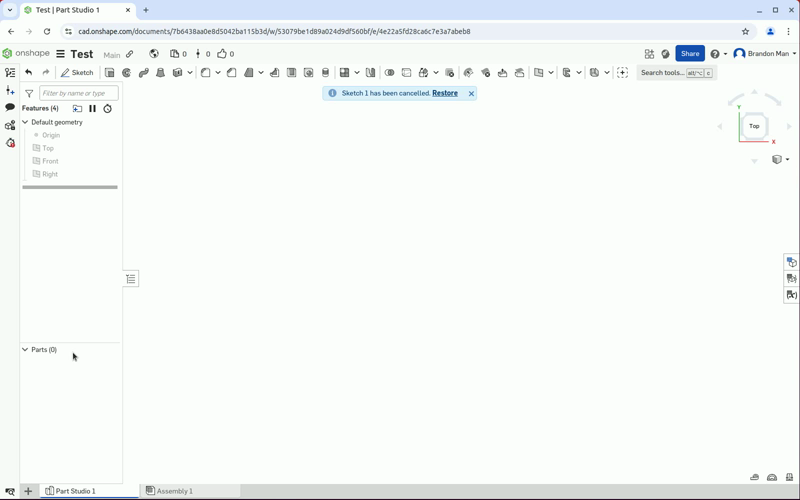
key_down(shift)
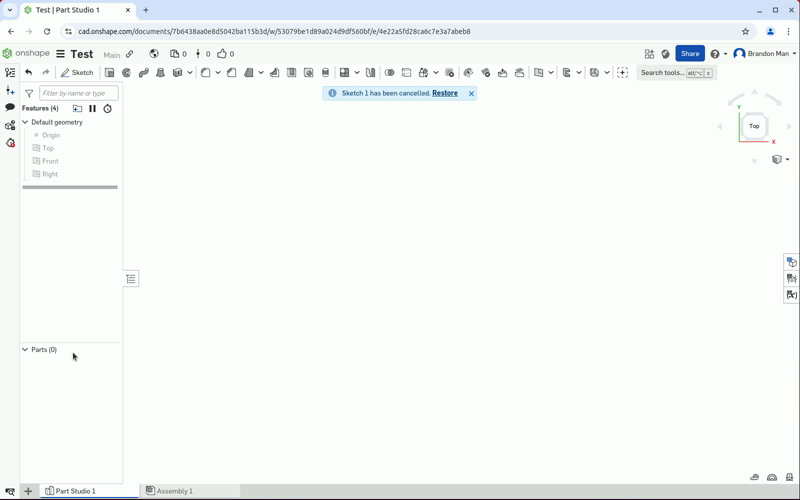
key(up)
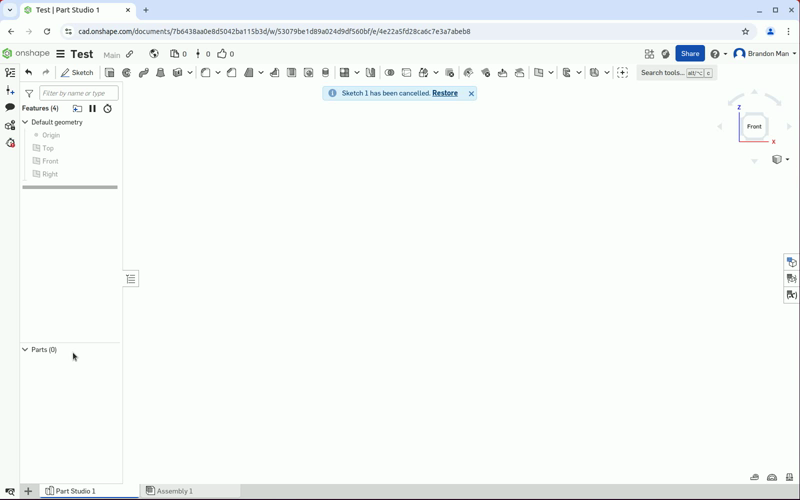
key_up(shift)
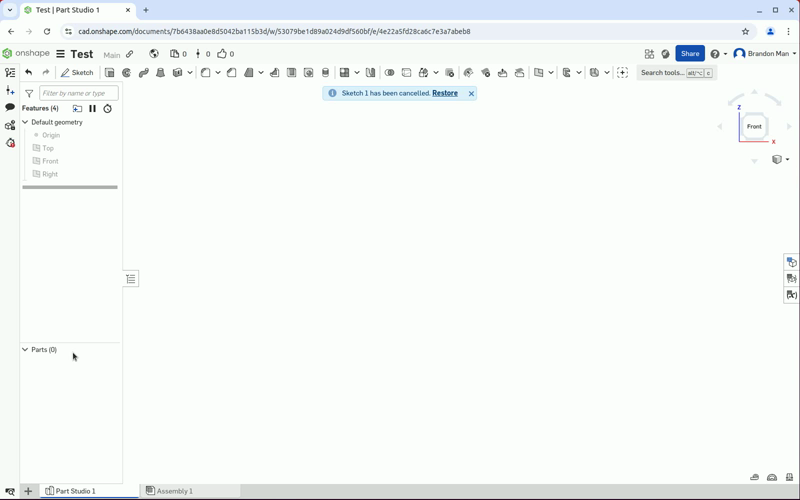
mouse_move(73, 352)
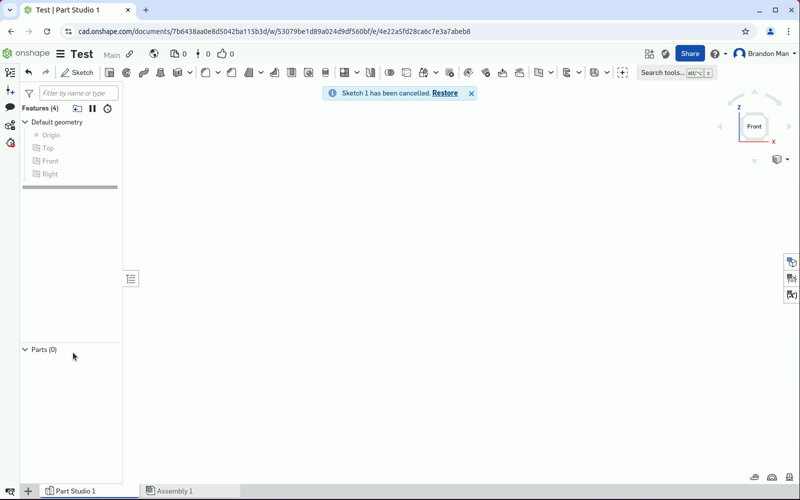
key(shift+y)
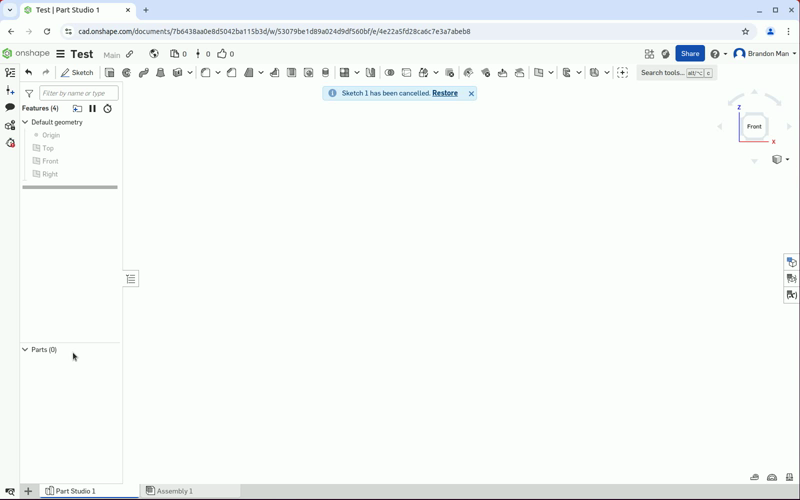
key(shift+s)
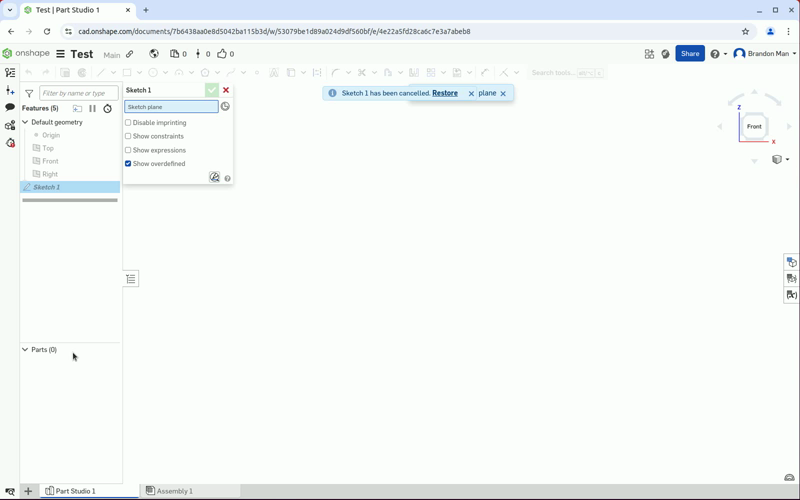
mouse_move(73, 163)
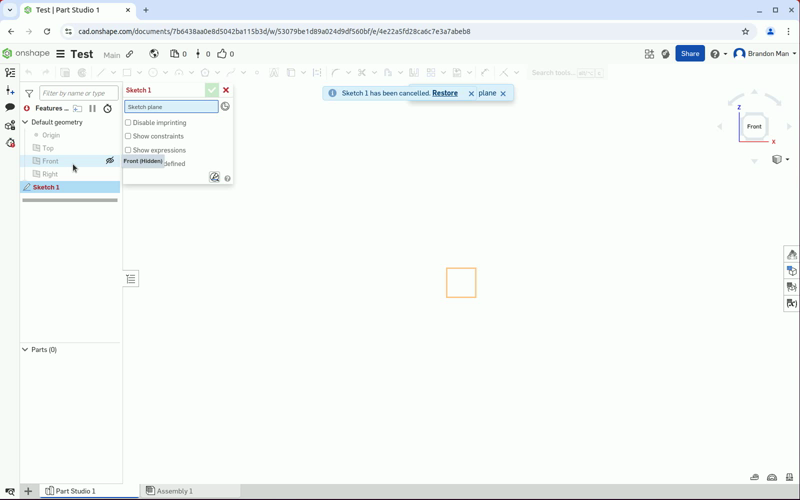
click(73, 163)
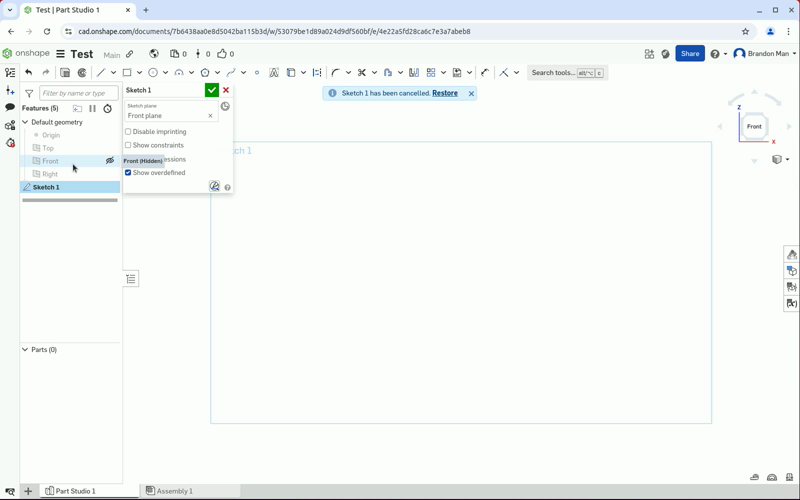
mouse_move(73, 352)
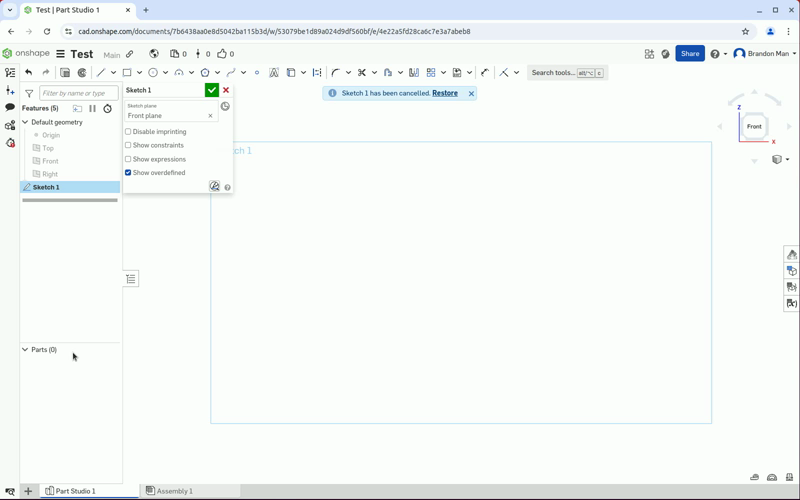
key(y)
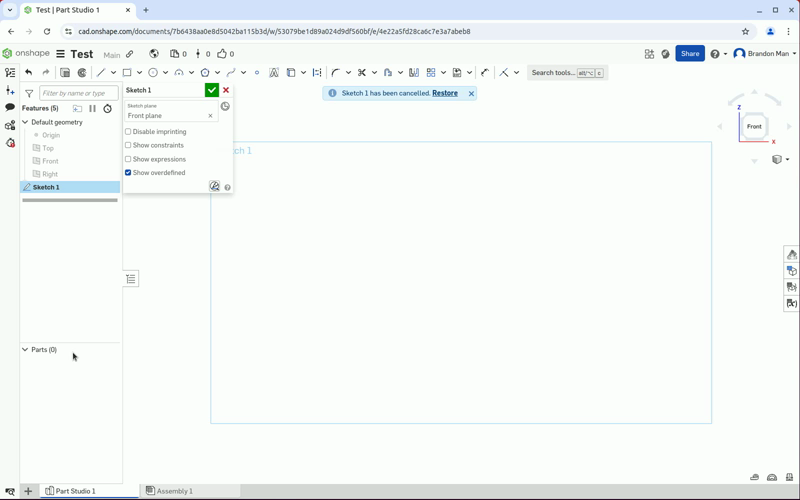
key(c)
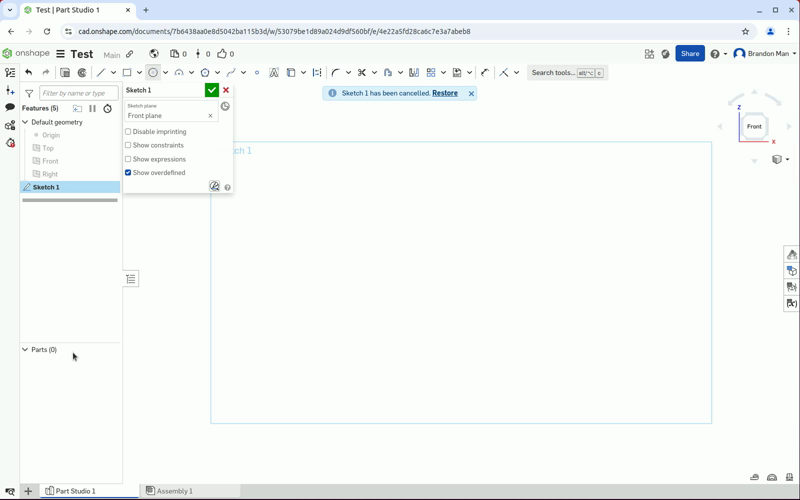
key_down(shift)
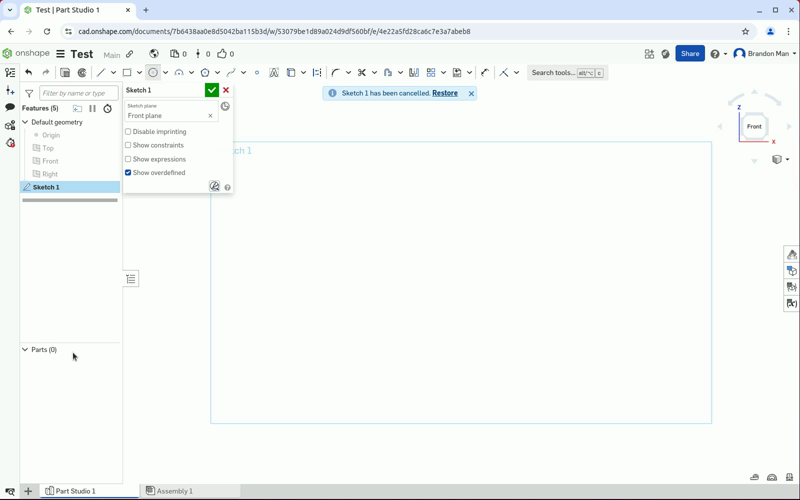
mouse_move(461, 282)
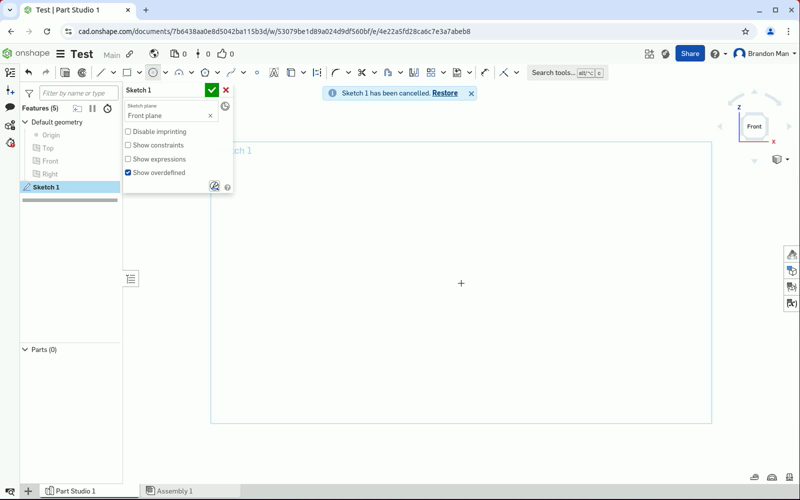
click(461, 282)
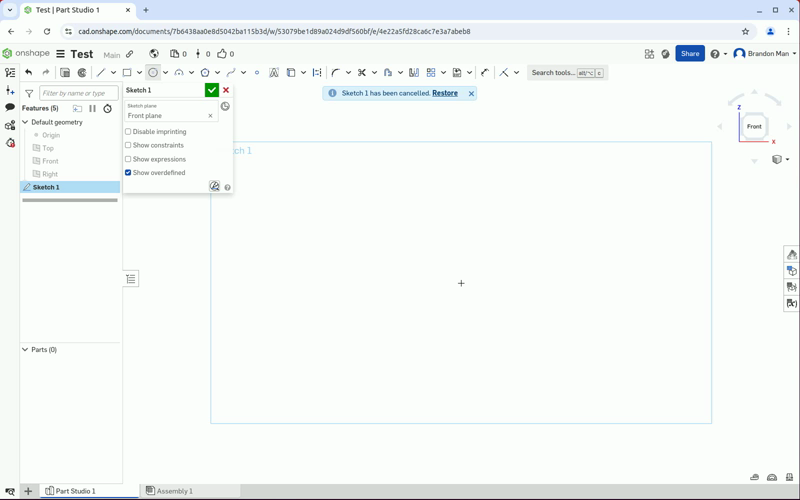
key_up(shift)
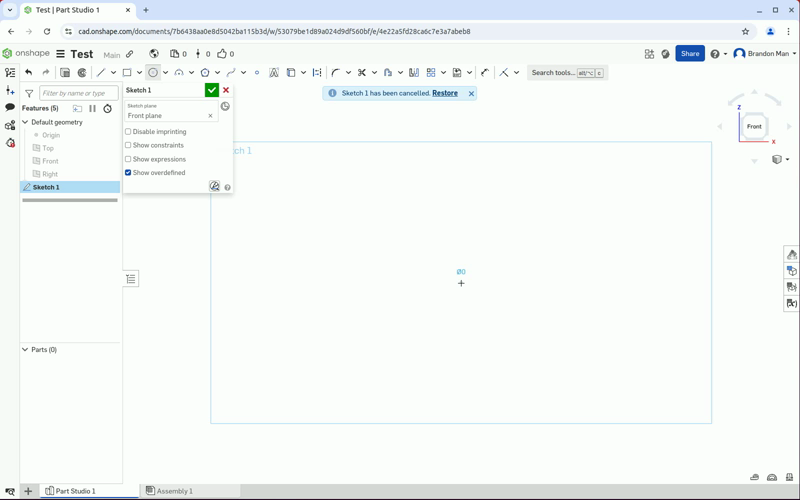
mouse_move(574, 282)
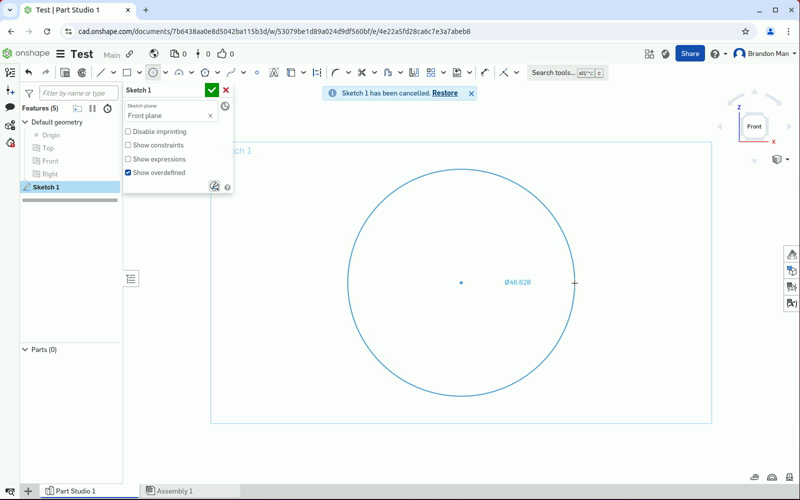
click(574, 282)
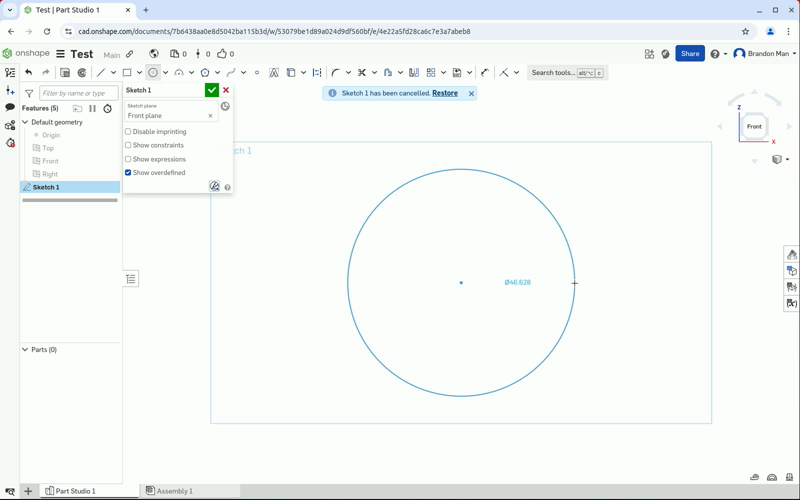
key(esc)
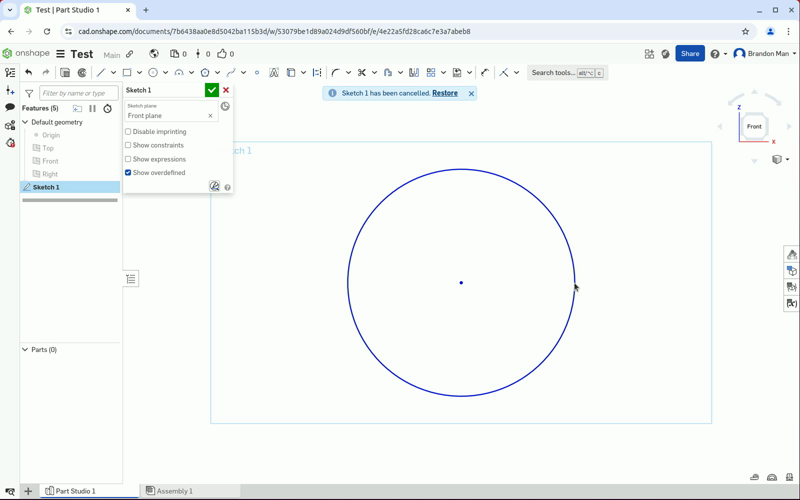
key(c)
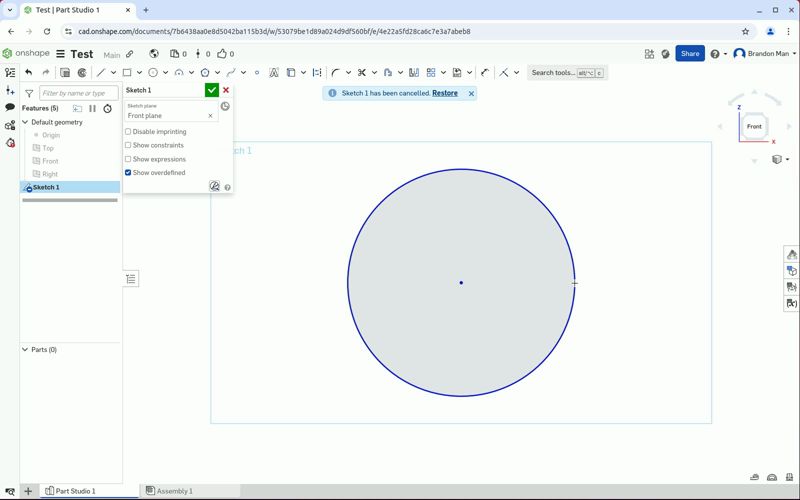
key_down(shift)
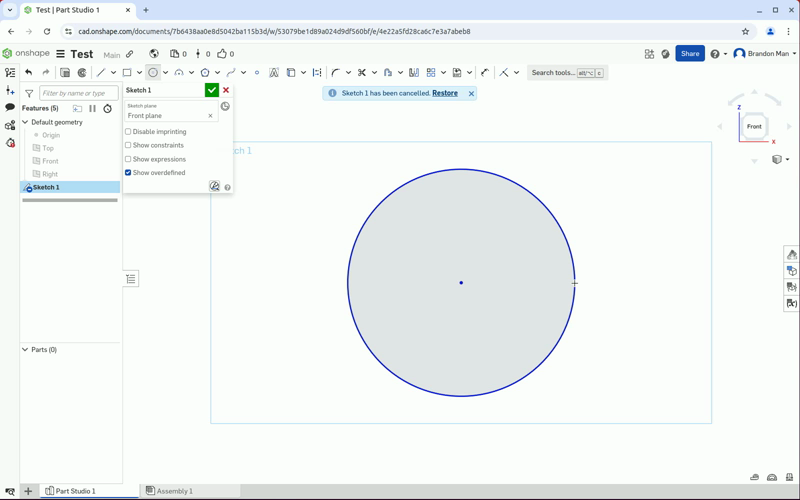
mouse_move(461, 282)
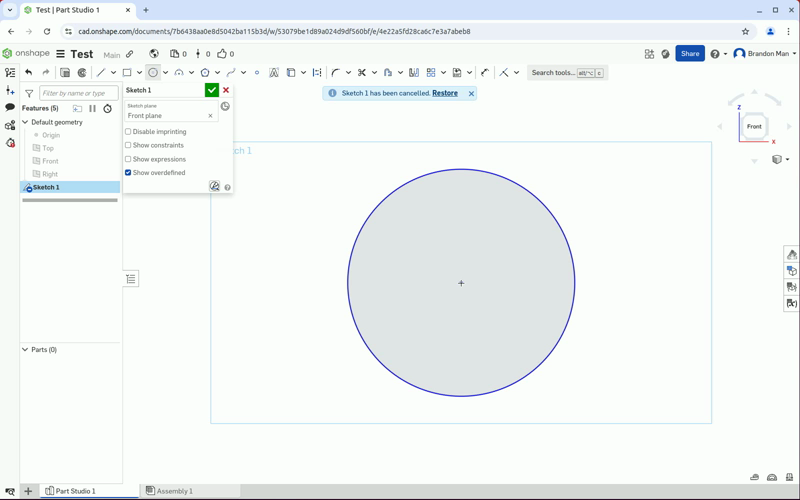
click(461, 282)
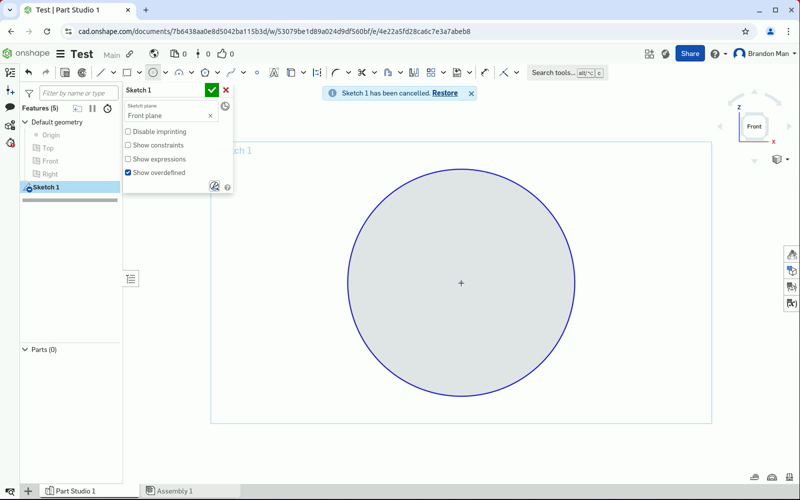
key_up(shift)
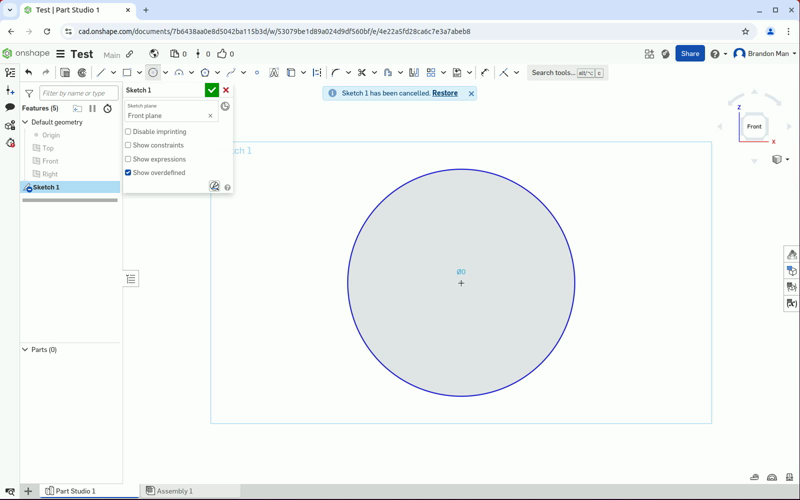
mouse_move(560, 282)
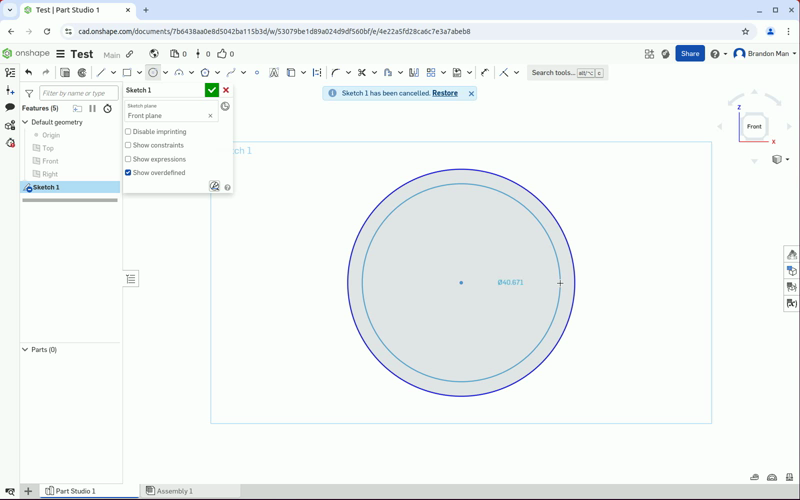
click(560, 282)
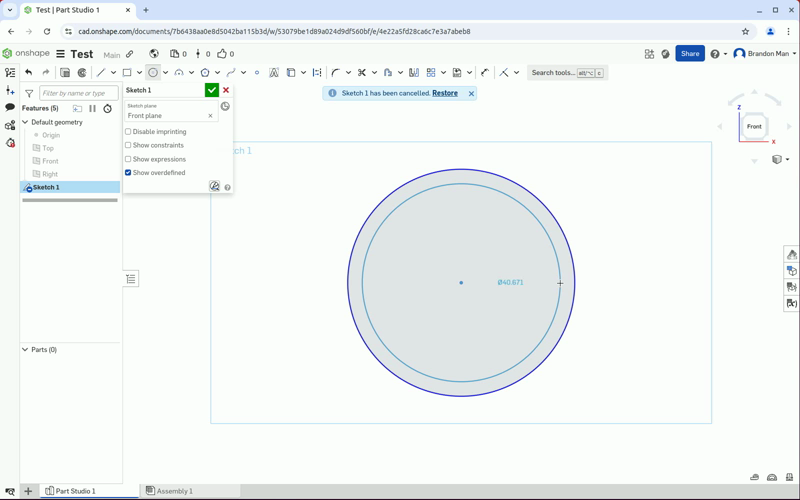
key(esc)
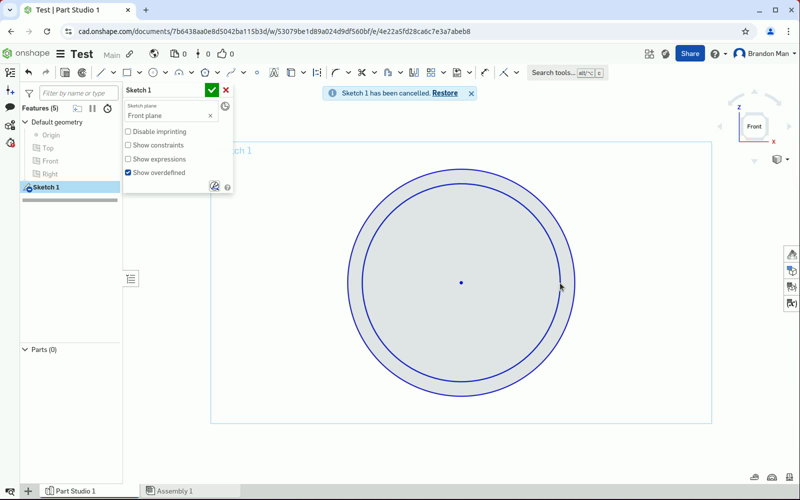
mouse_move(551, 227)
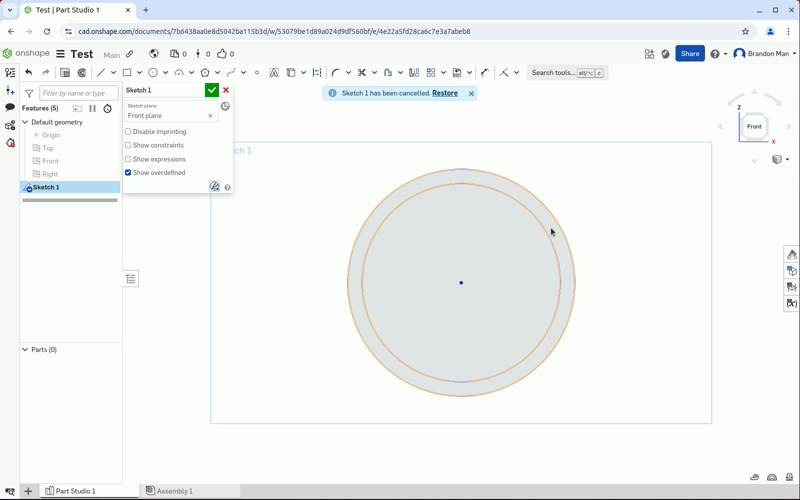
click(551, 227)
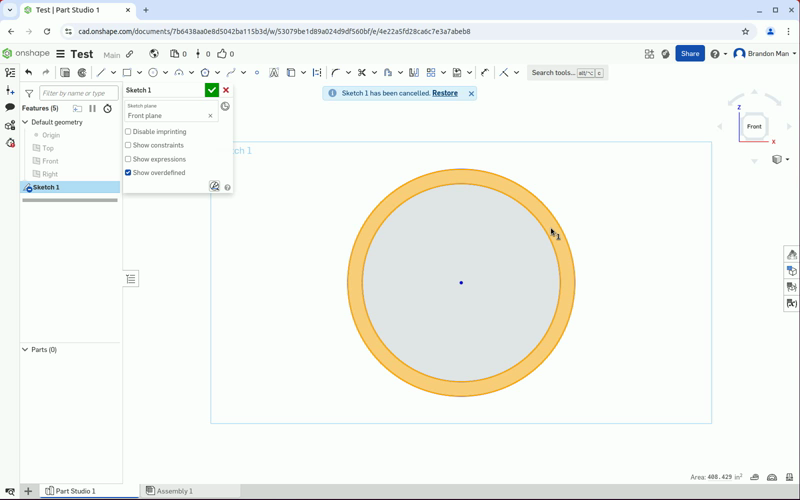
mouse_move(73, 352)
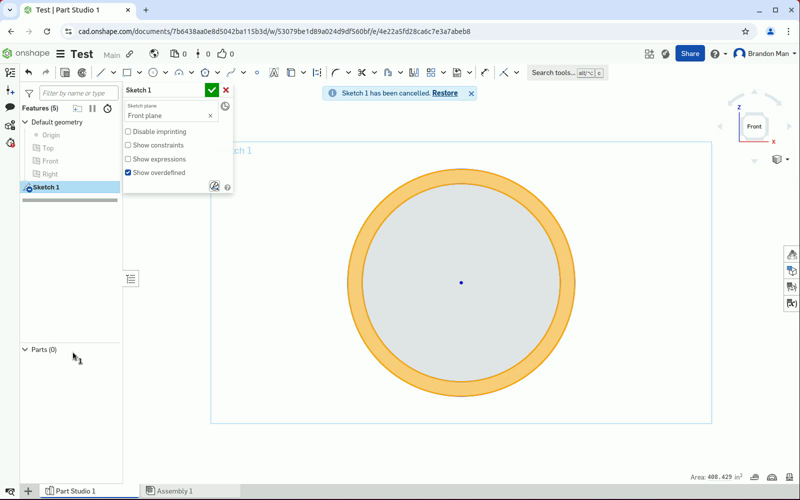
key(shift+y)
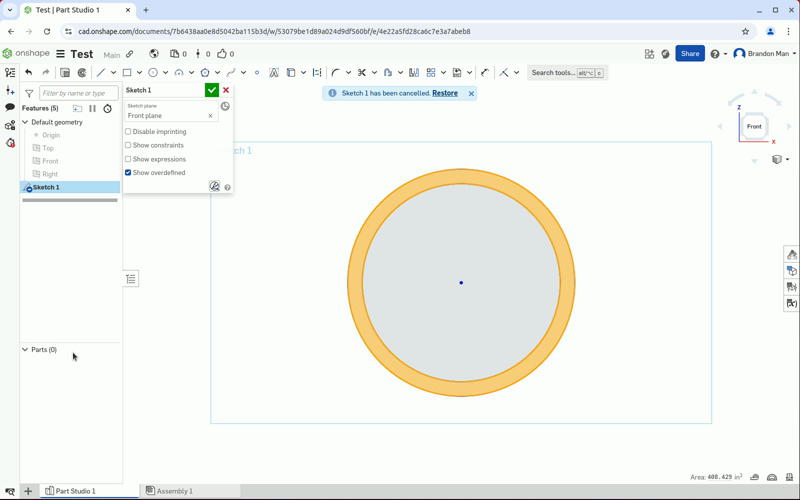
key(shift+e)
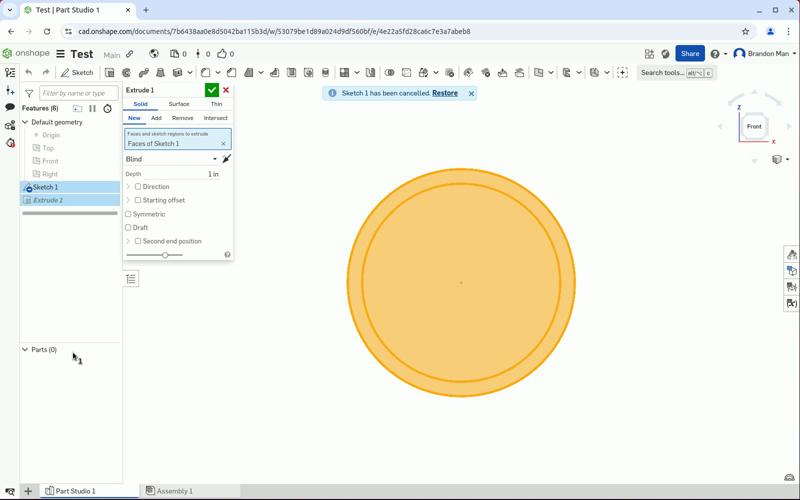
mouse_move(143, 106)
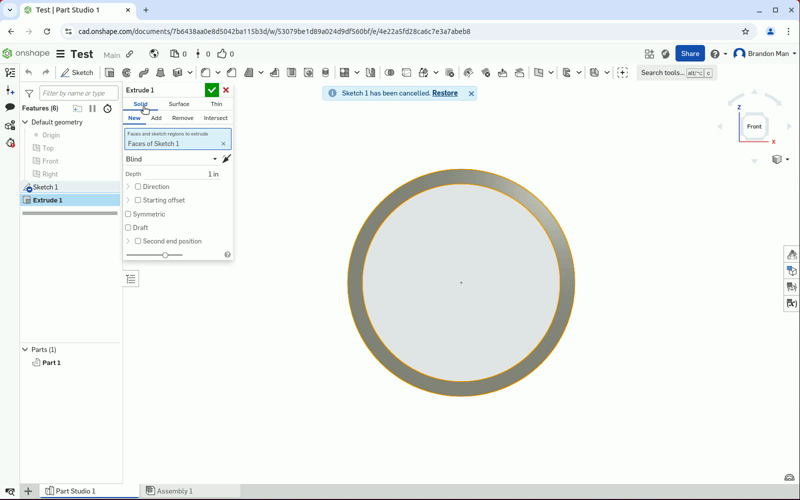
click(143, 106)
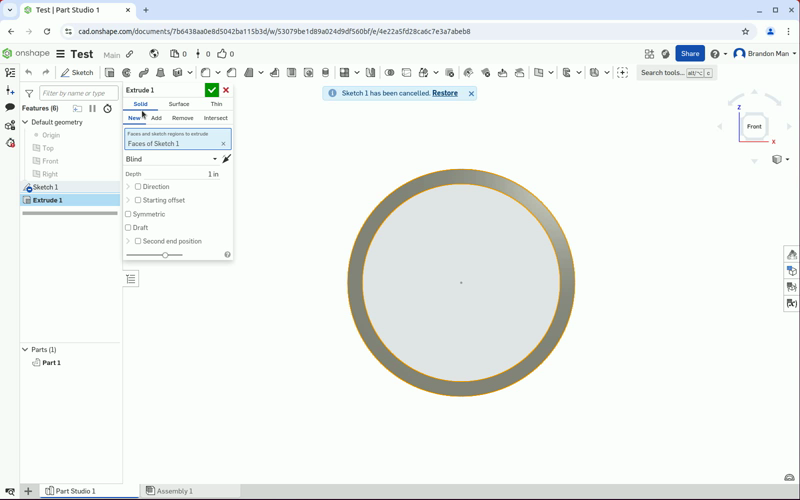
mouse_move(137, 120)
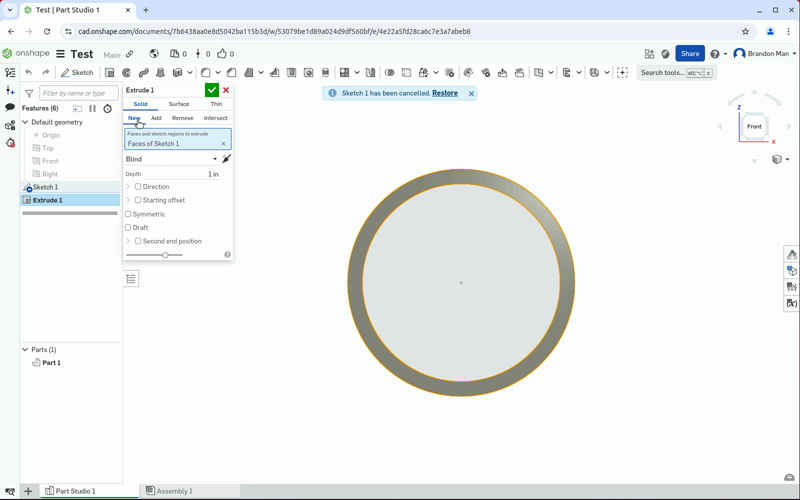
click(137, 120)
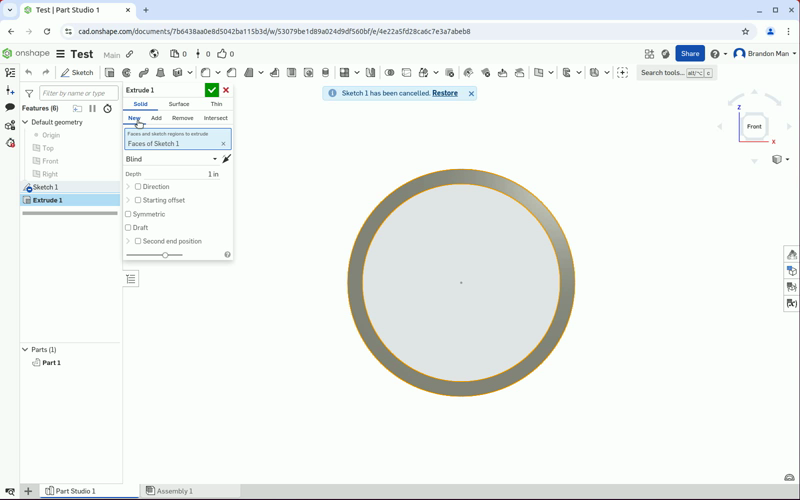
key(tab, 4)
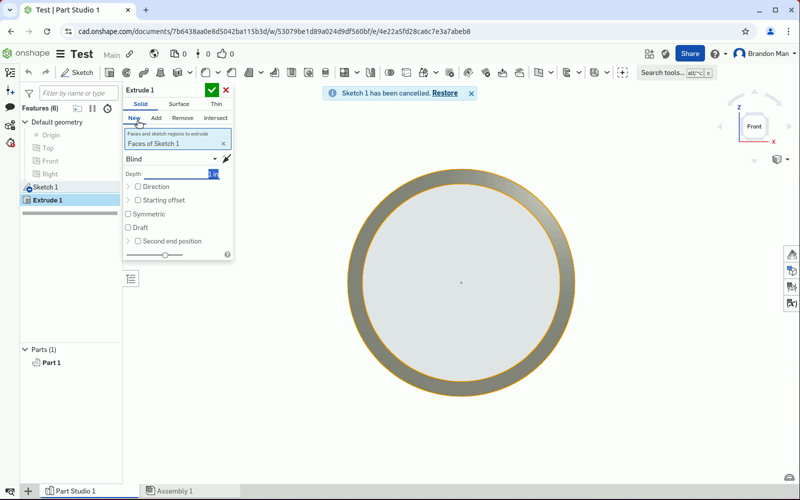
text(1.204)
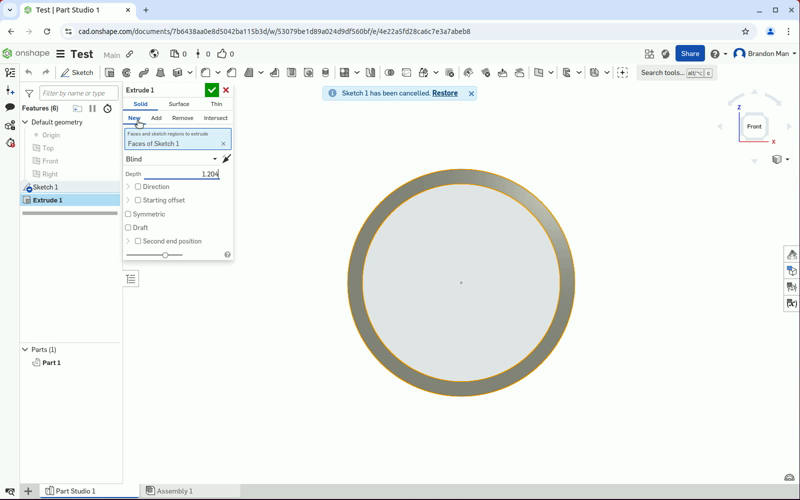
key(enter)
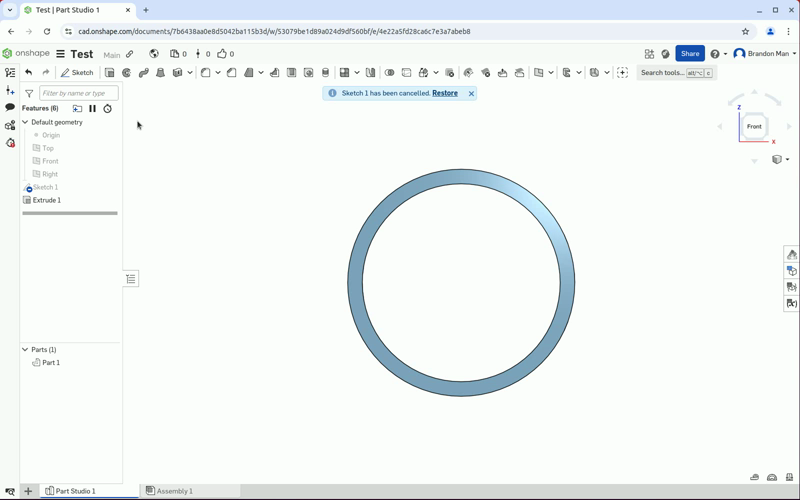
key(shift+h)
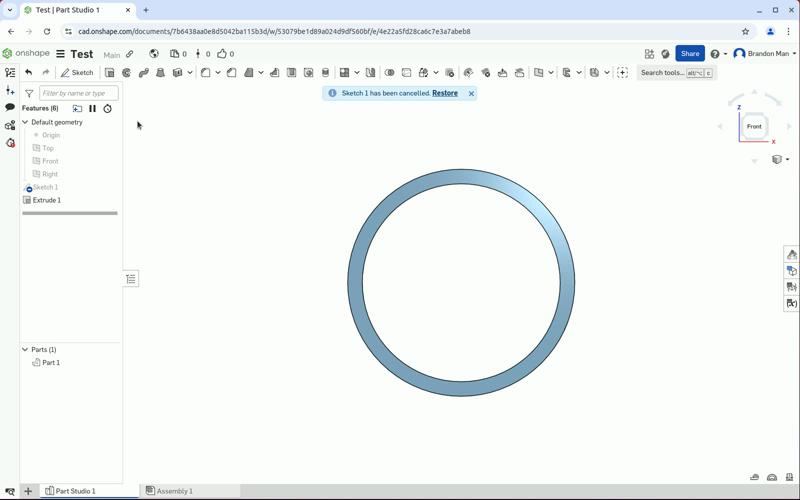
key(shift+h)
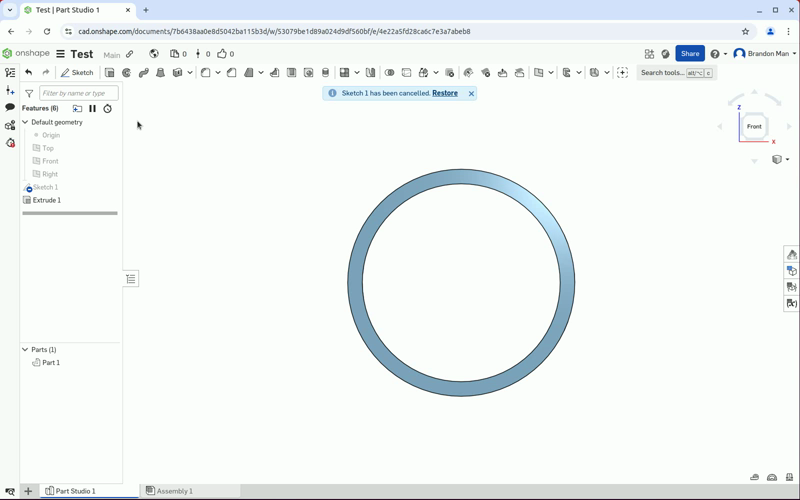
mouse_move(73, 189)
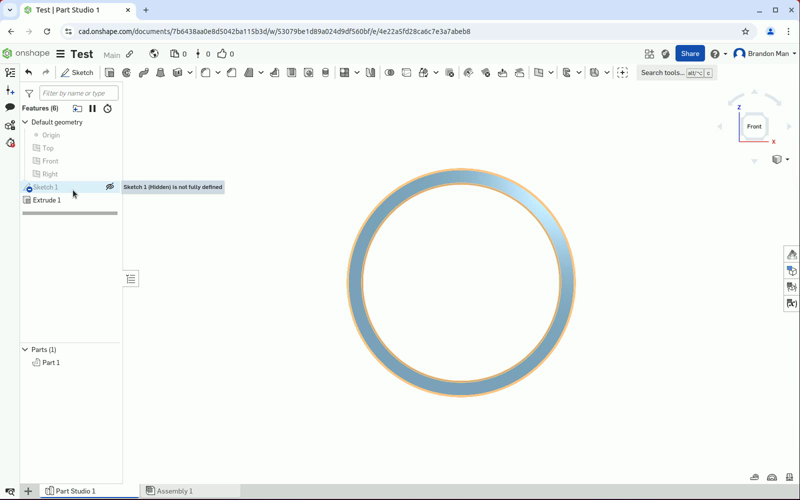
click(73, 189)
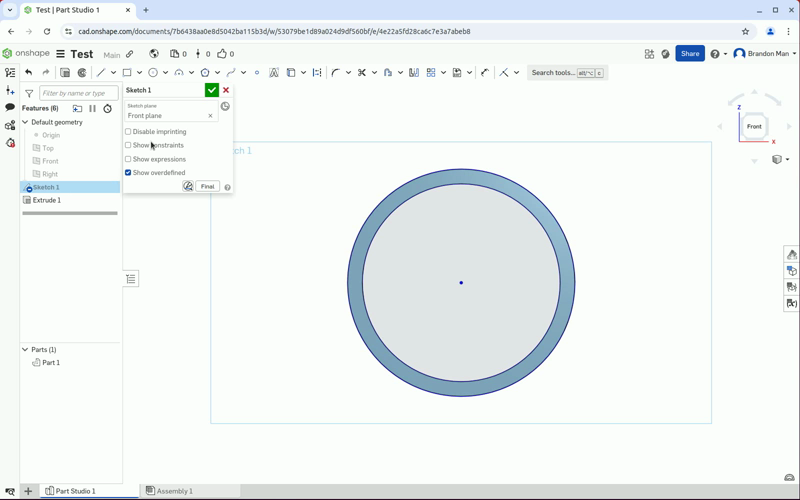
mouse_move(229, 92)
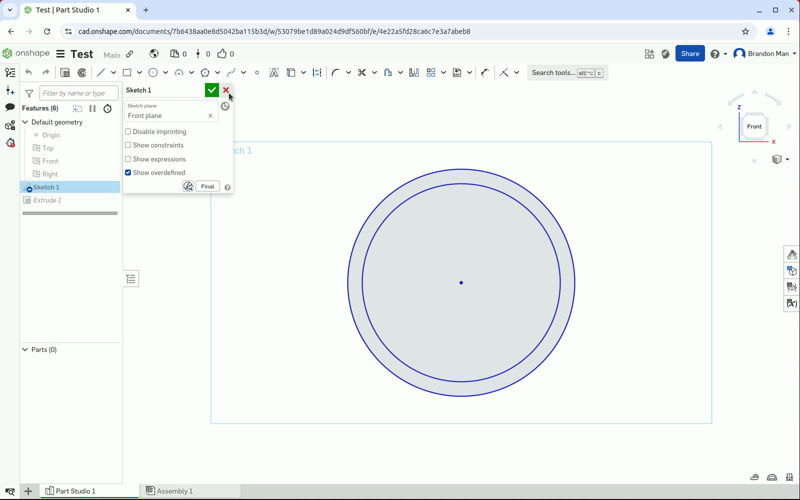
click(229, 92)
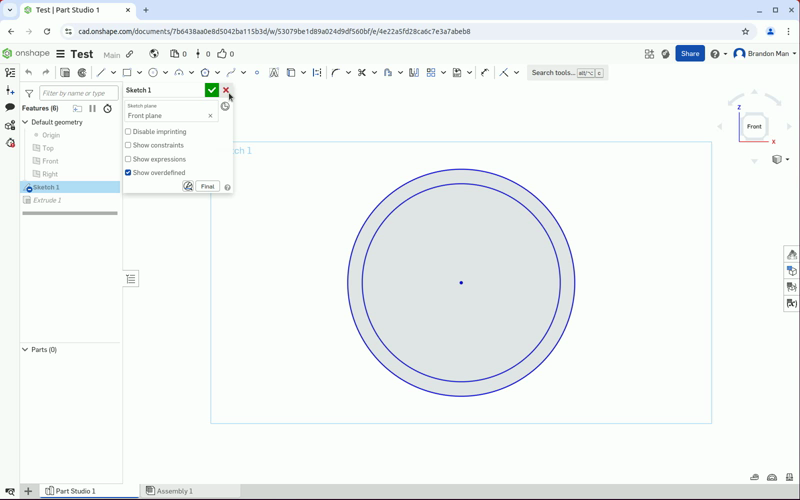
key(shift+s)
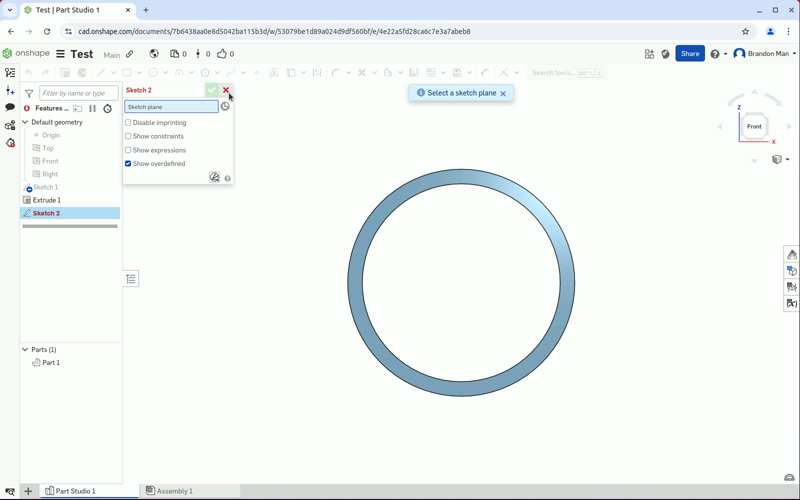
mouse_move(73, 163)
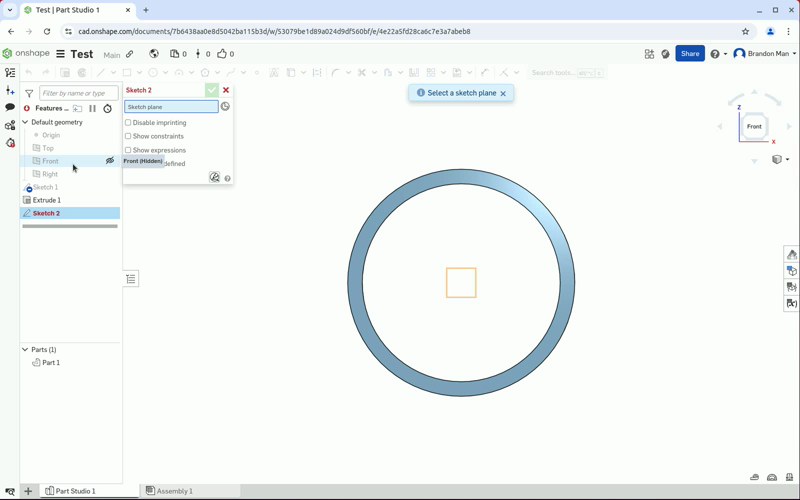
click(73, 163)
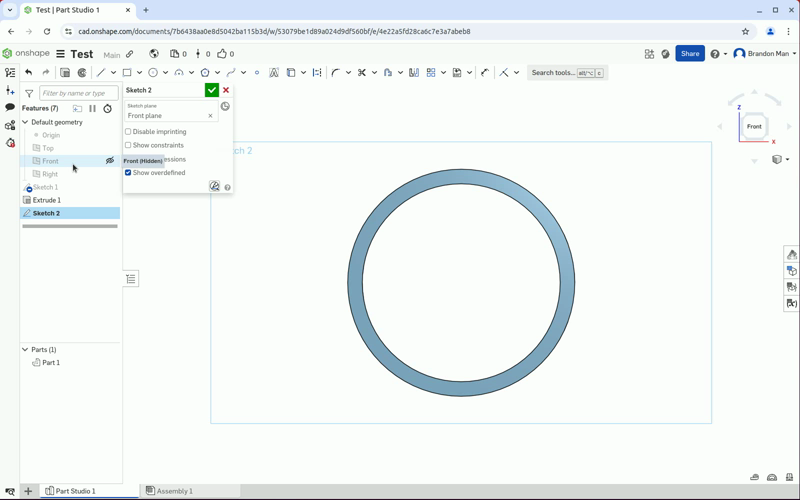
mouse_move(73, 352)
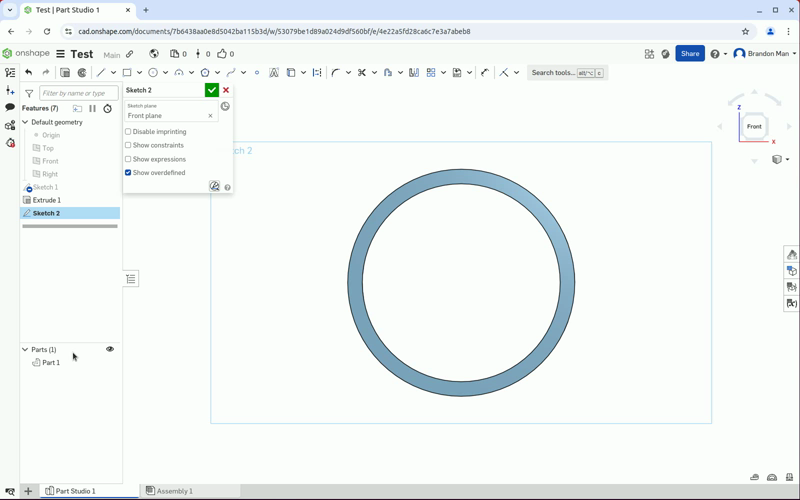
key(y)
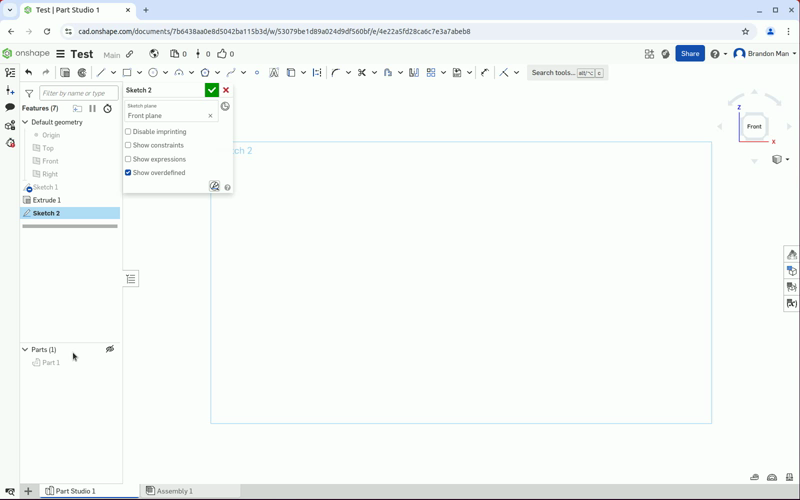
key(c)
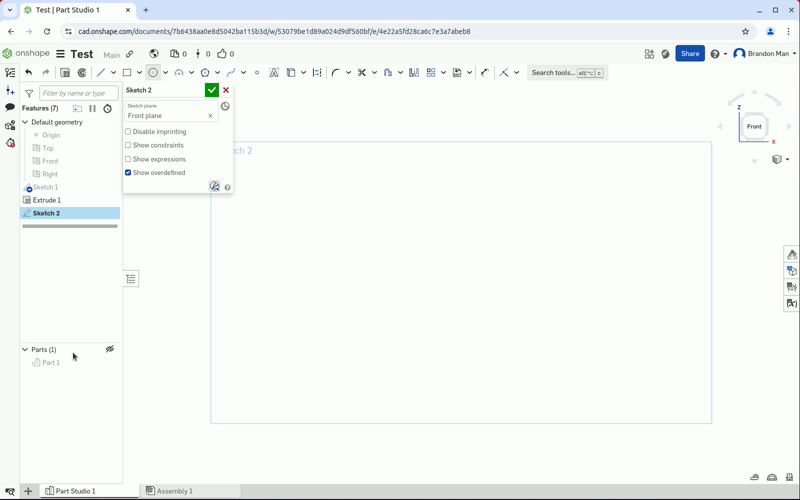
key_down(shift)
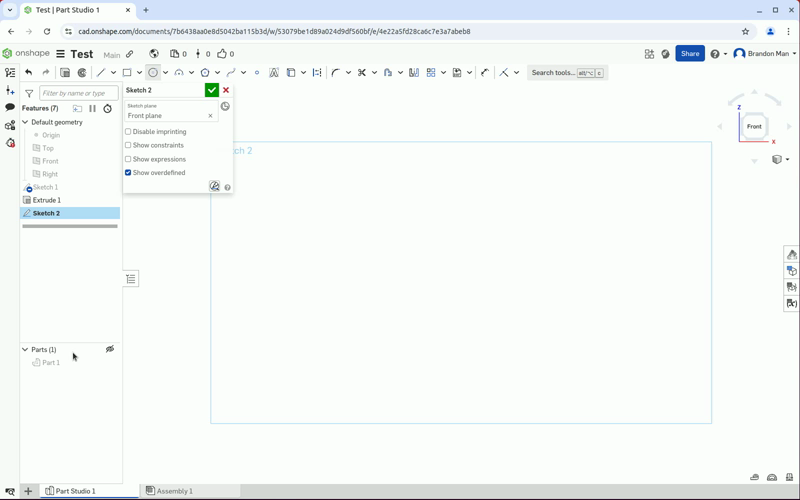
mouse_move(460, 282)
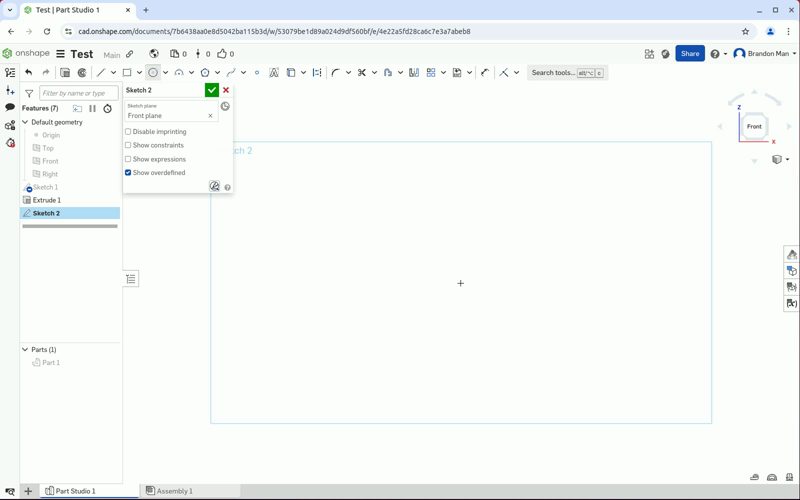
click(460, 282)
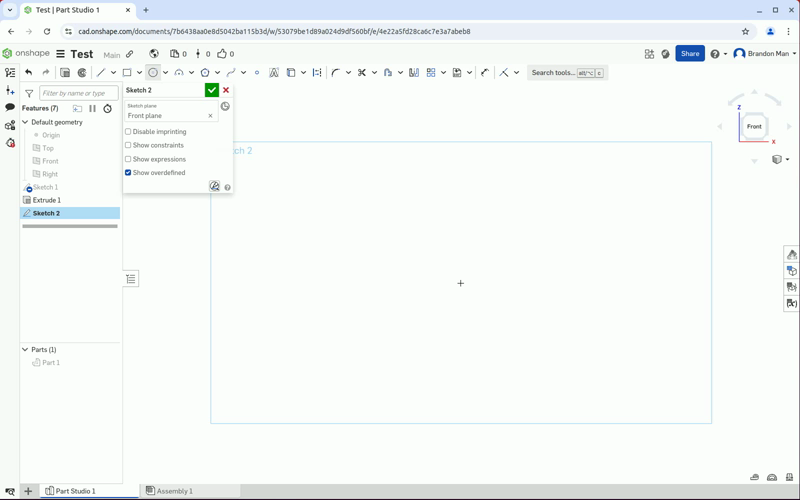
key_up(shift)
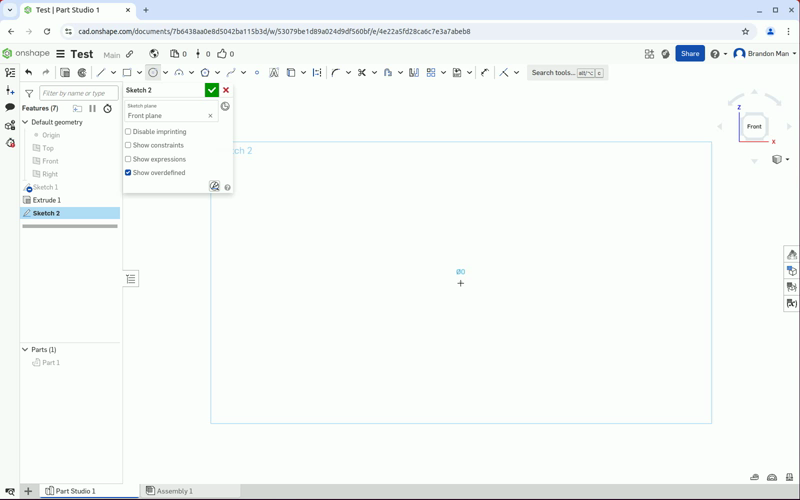
mouse_move(561, 282)
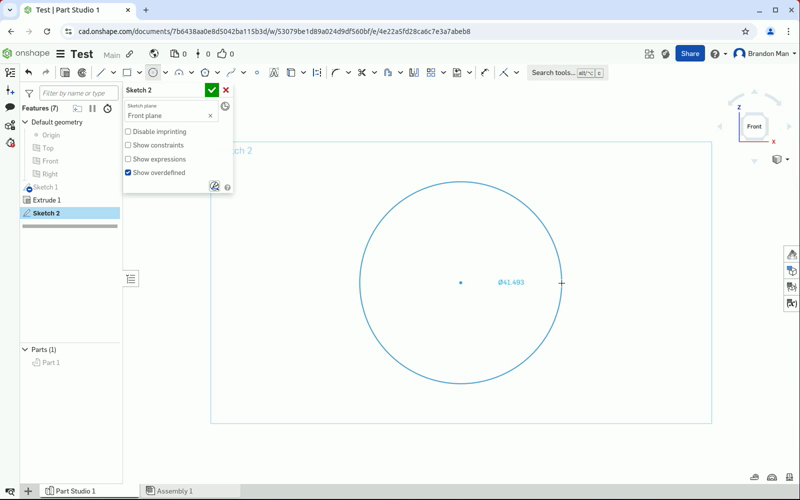
click(561, 282)
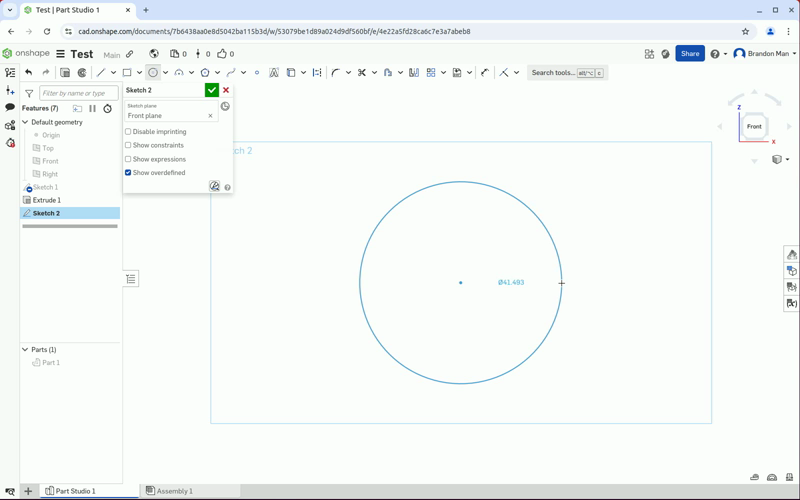
key(esc)
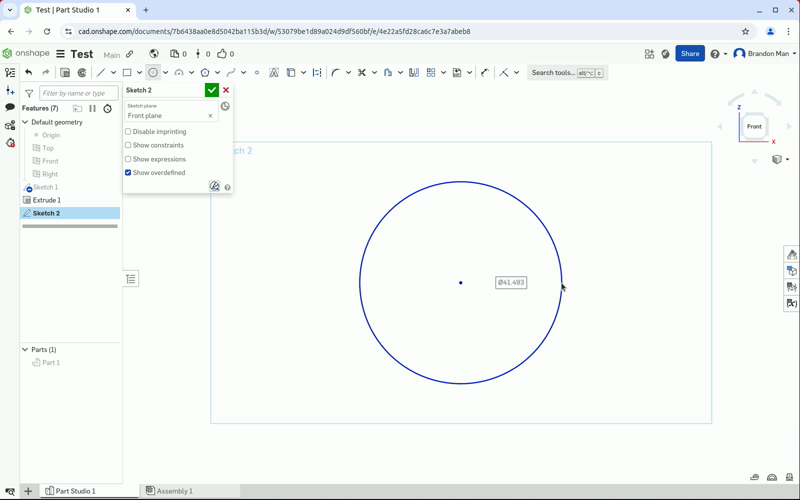
key(c)
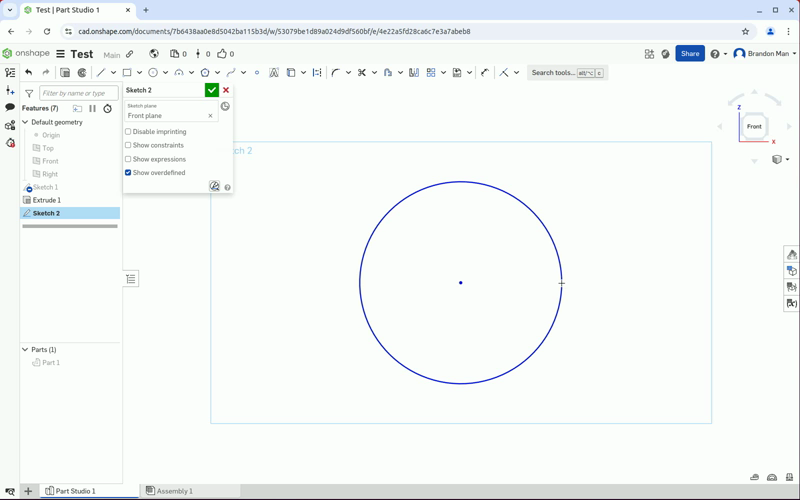
key_down(shift)
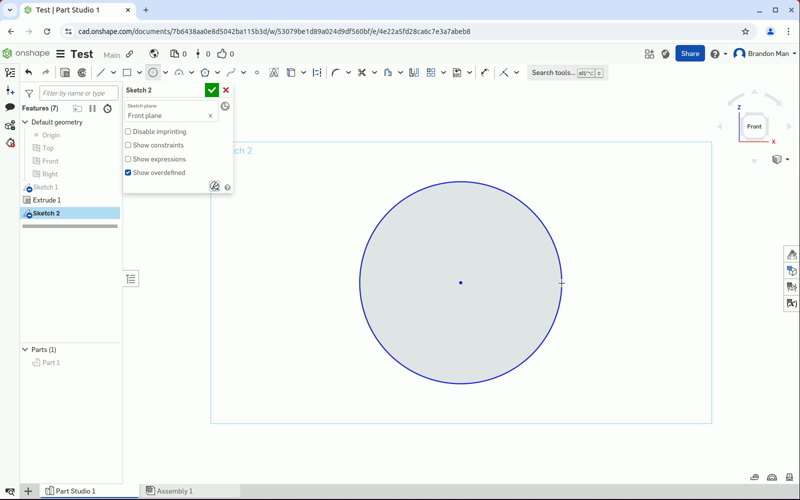
mouse_move(460, 282)
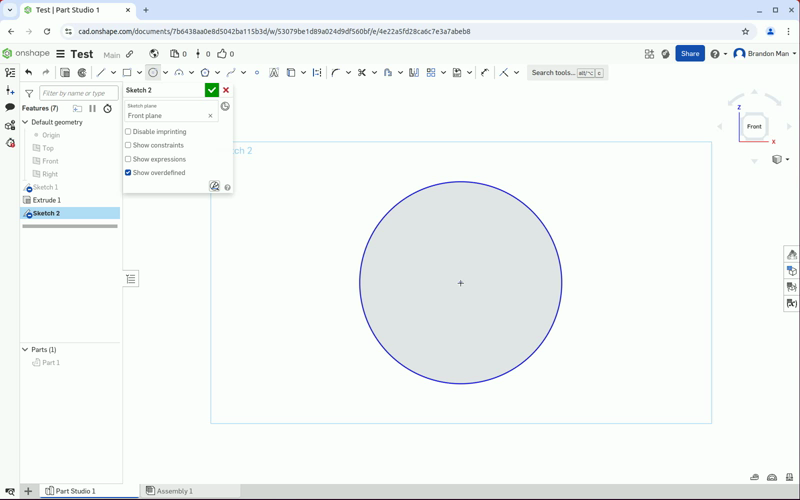
click(460, 282)
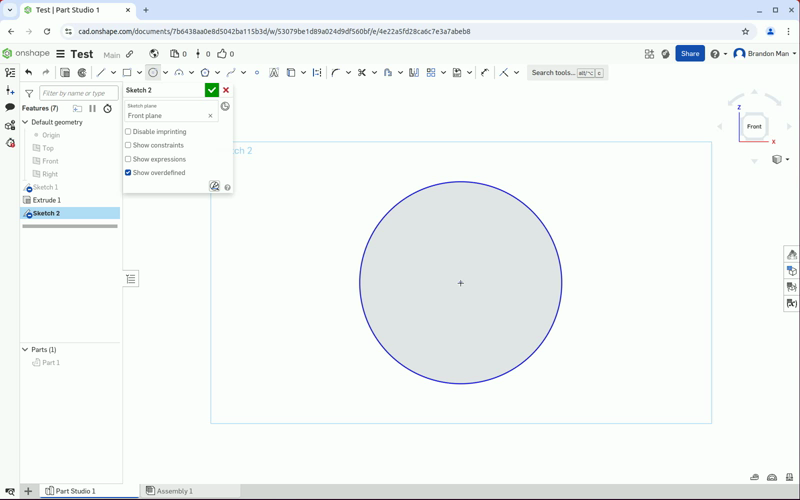
key_up(shift)
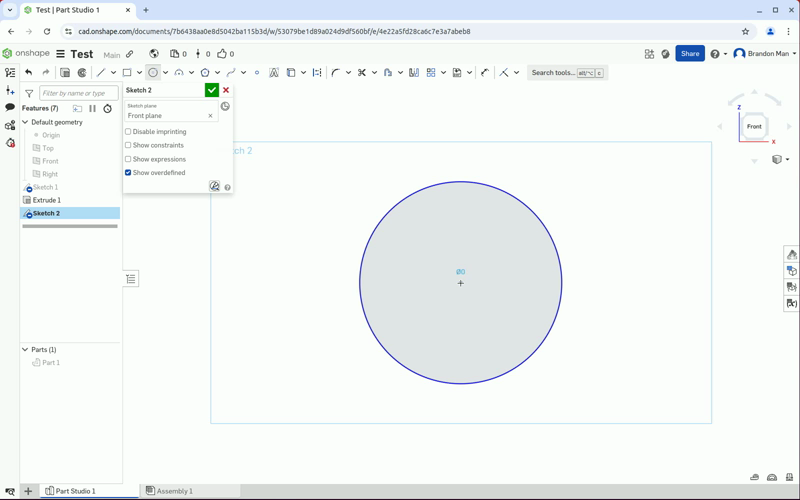
mouse_move(517, 282)
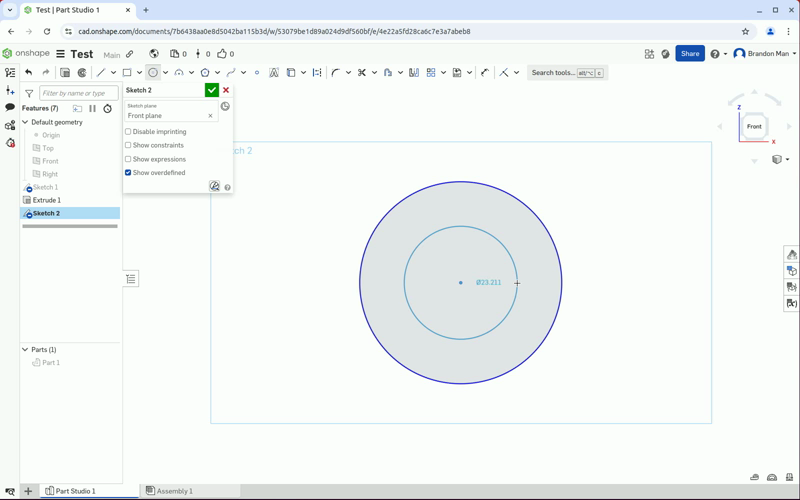
click(517, 282)
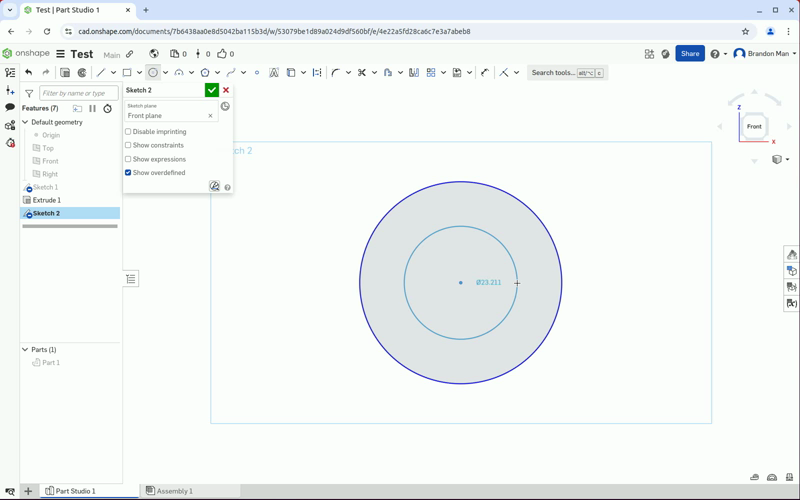
key(esc)
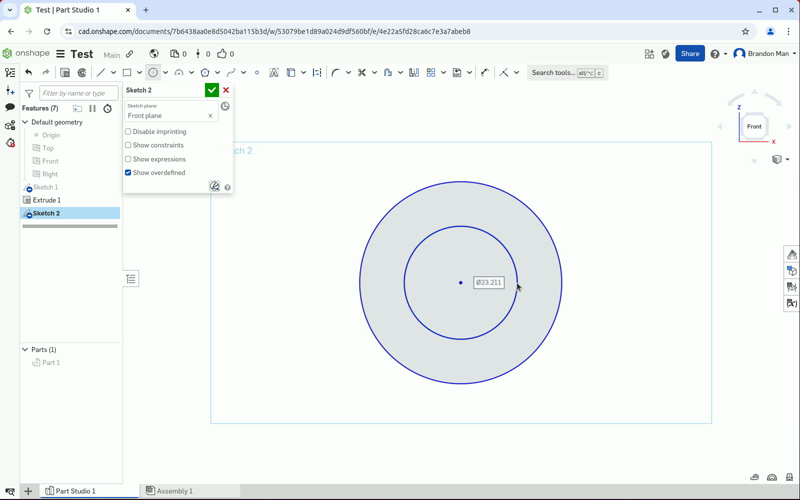
mouse_move(523, 224)
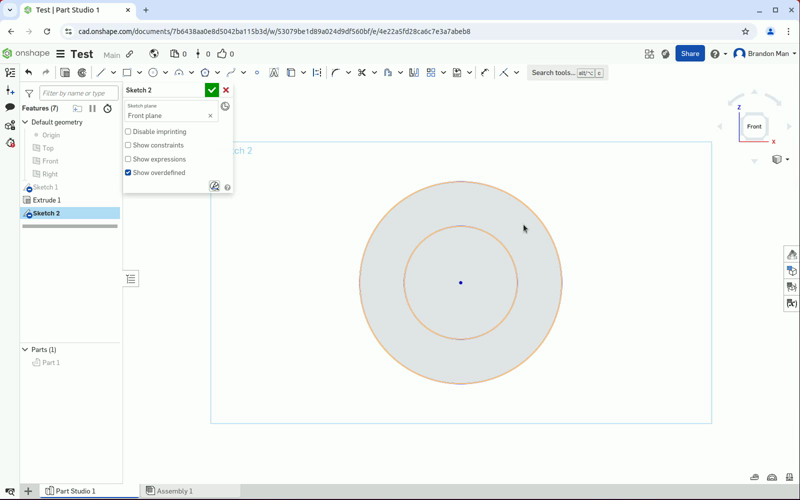
click(523, 224)
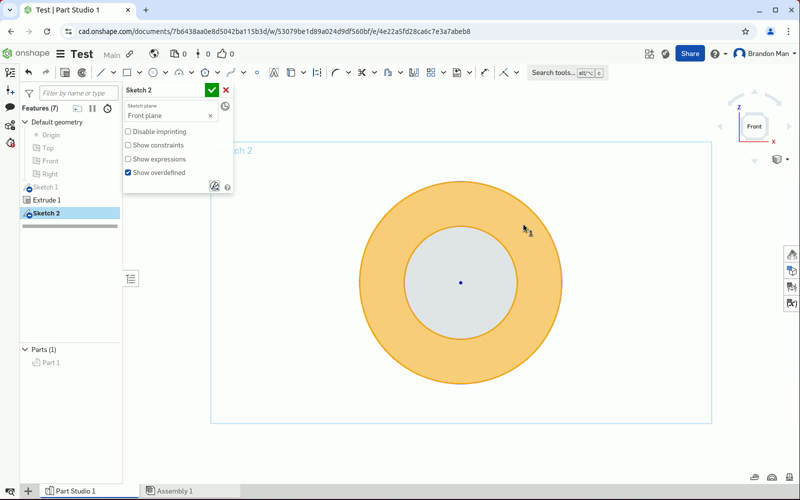
mouse_move(73, 352)
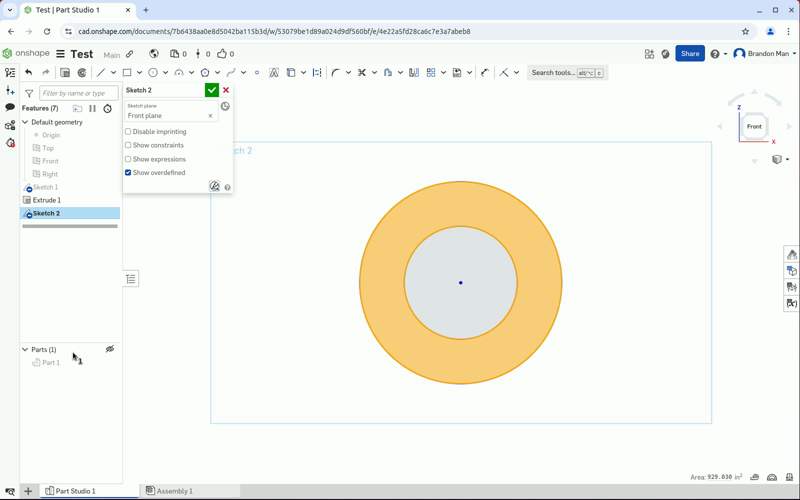
key(shift+y)
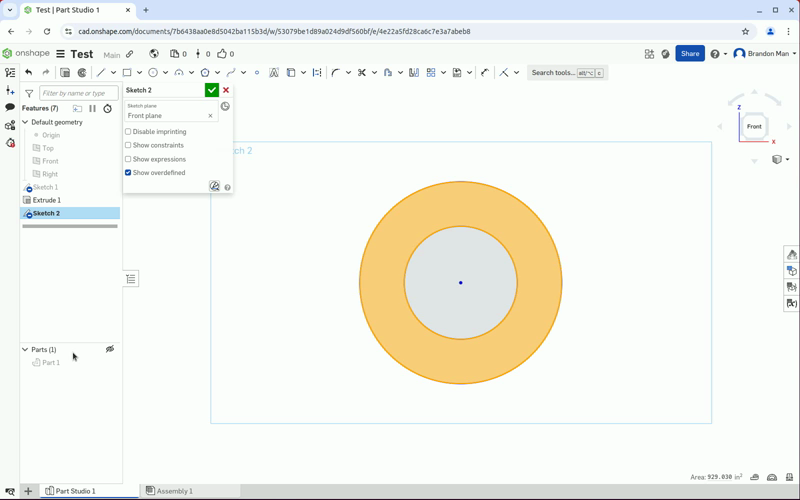
key(shift+e)
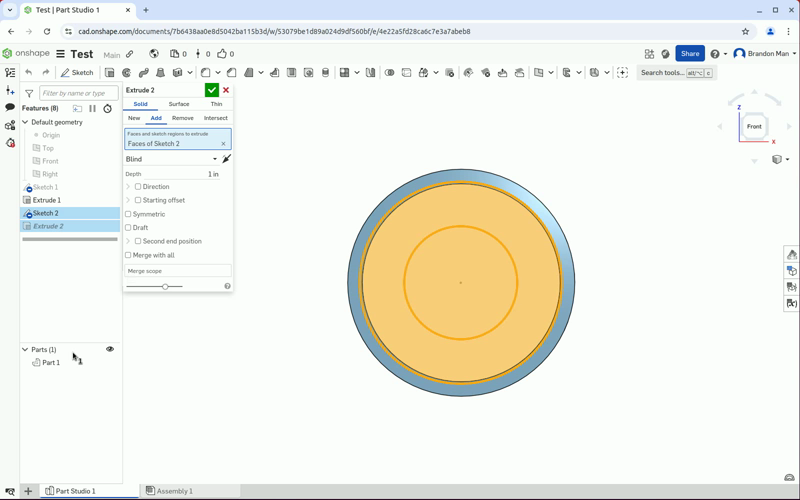
mouse_move(143, 106)
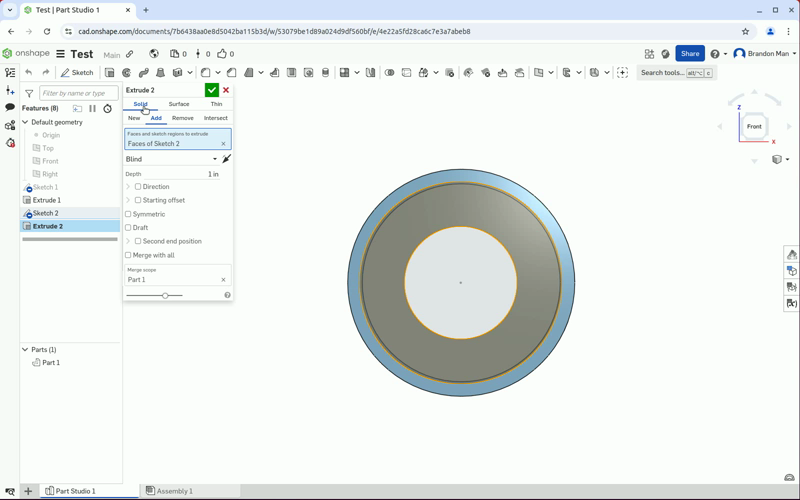
click(143, 106)
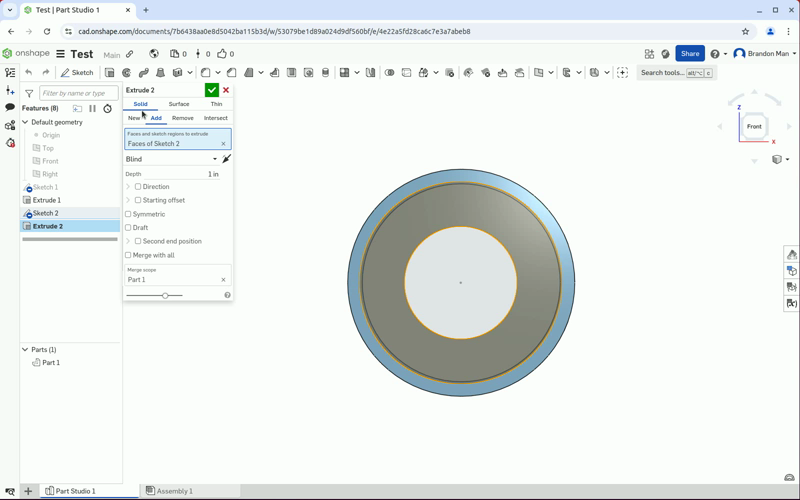
mouse_move(137, 120)
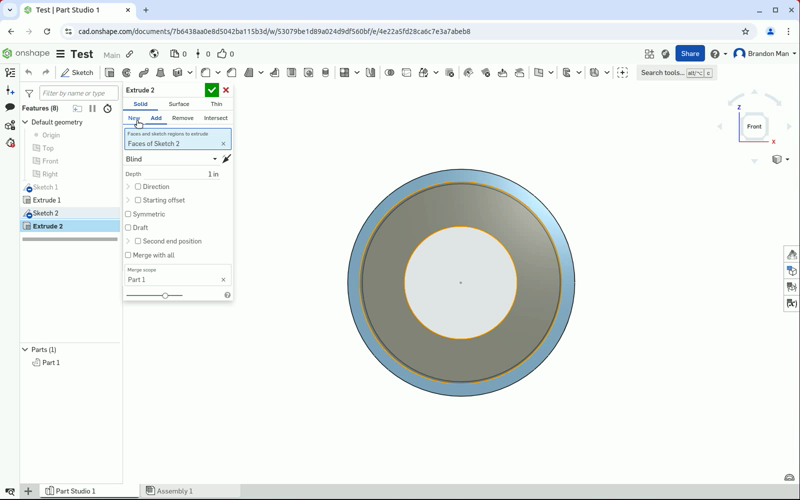
click(137, 120)
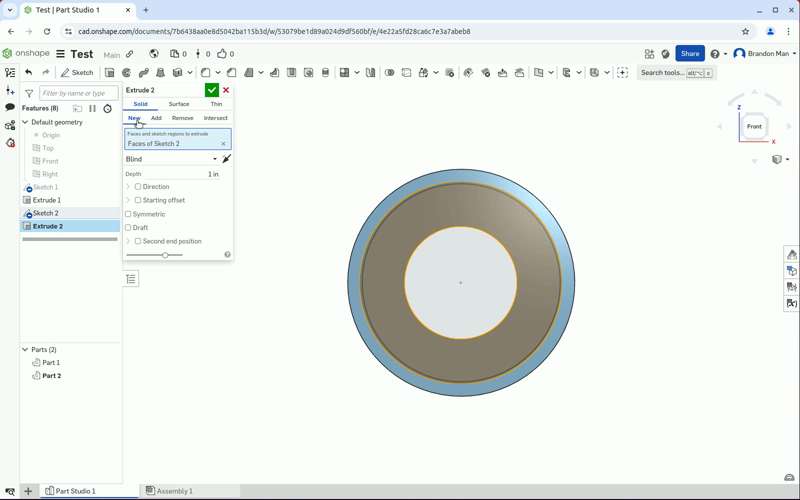
key(tab, 4)
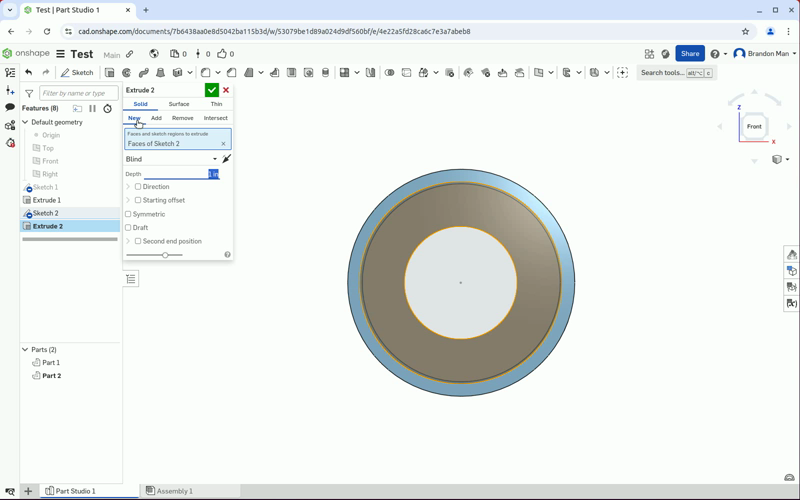
text(1.204)
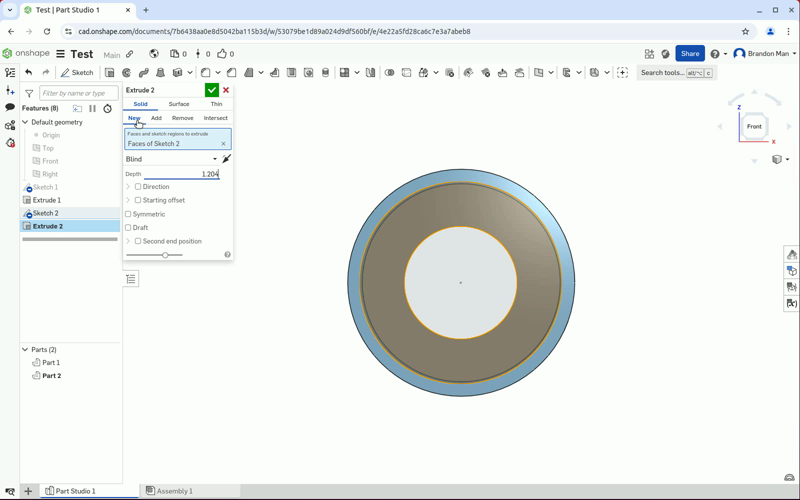
key(enter)
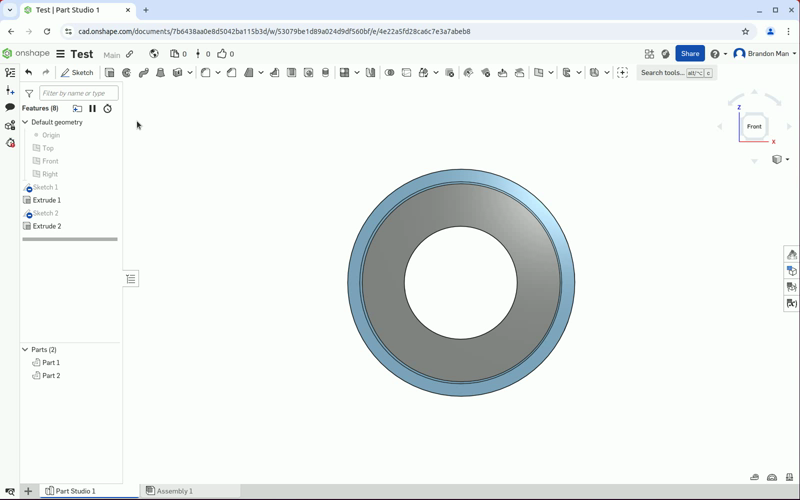
key(shift+h)
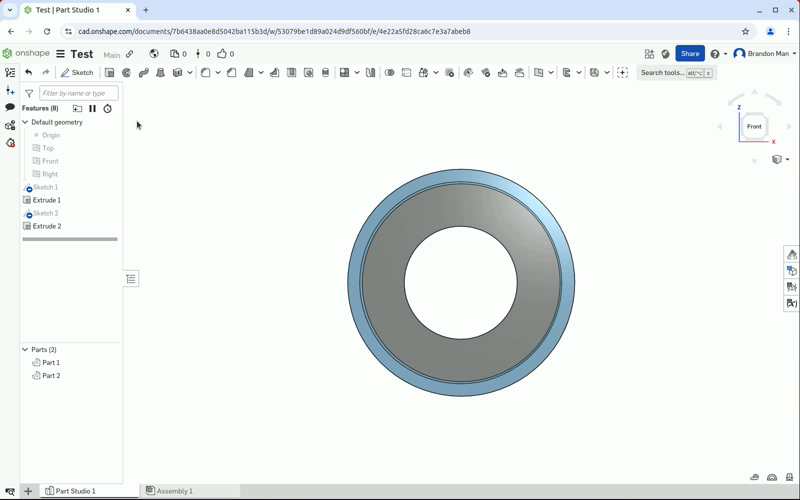
key(shift+h)
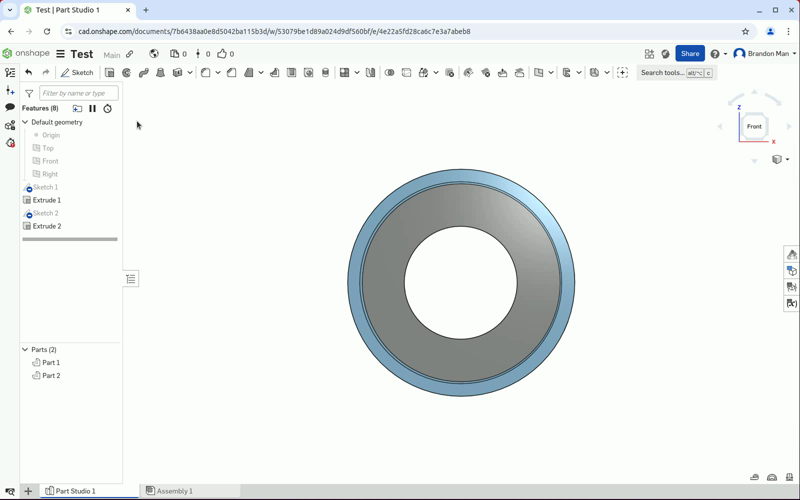
mouse_move(73, 189)
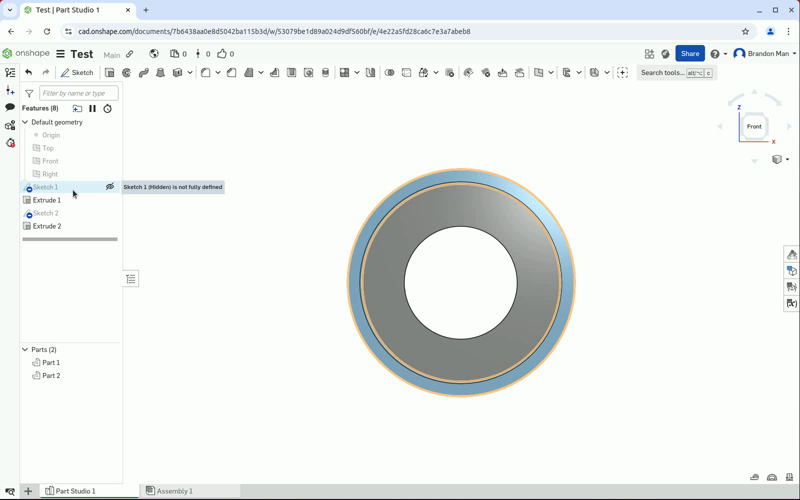
click(73, 189)
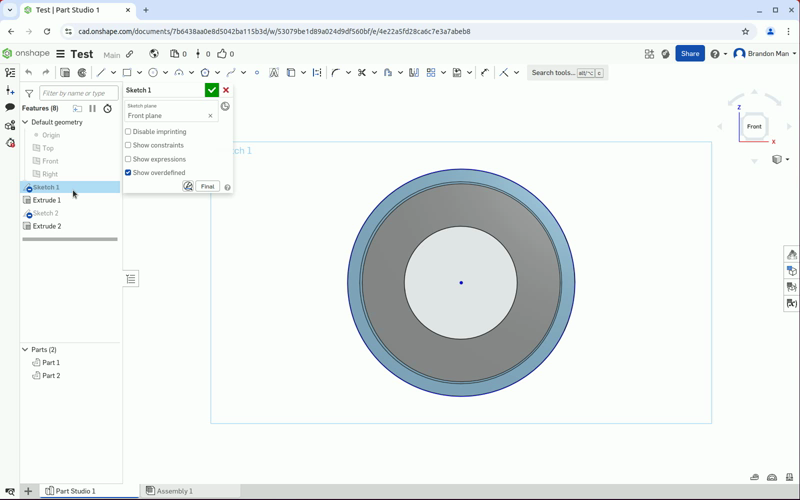
mouse_move(229, 92)
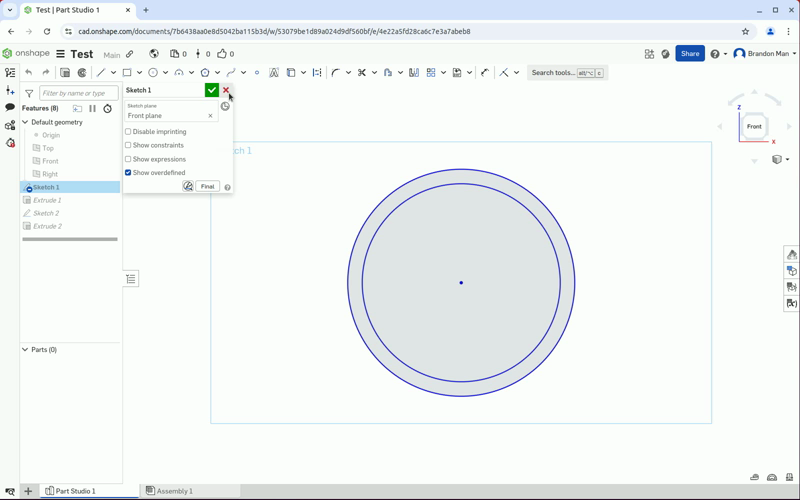
click(229, 92)
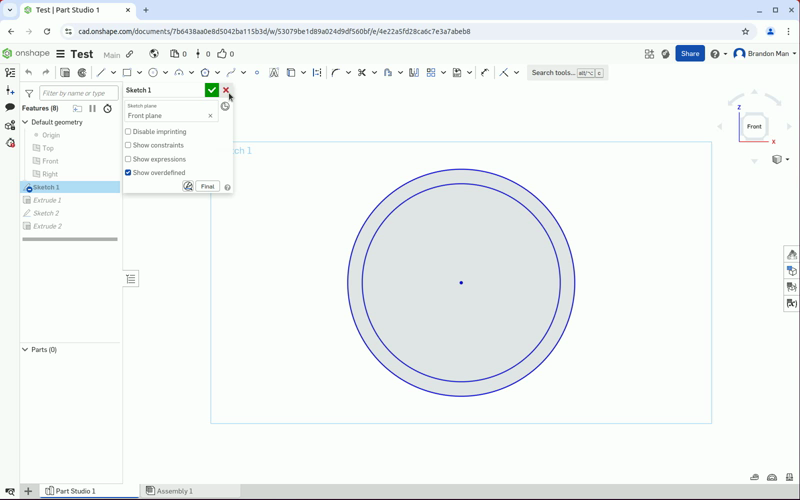
key(shift+s)
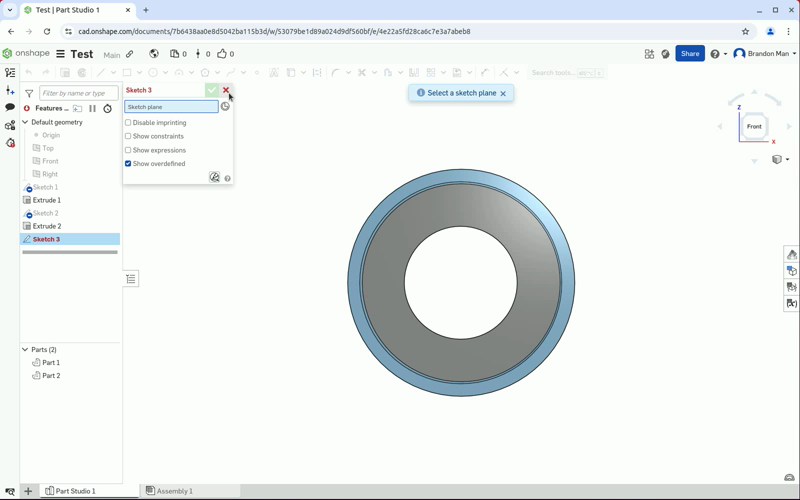
mouse_move(73, 163)
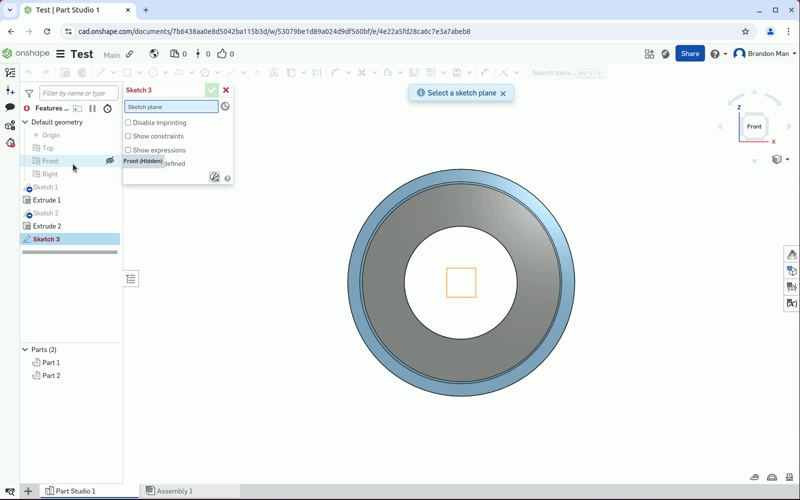
click(73, 163)
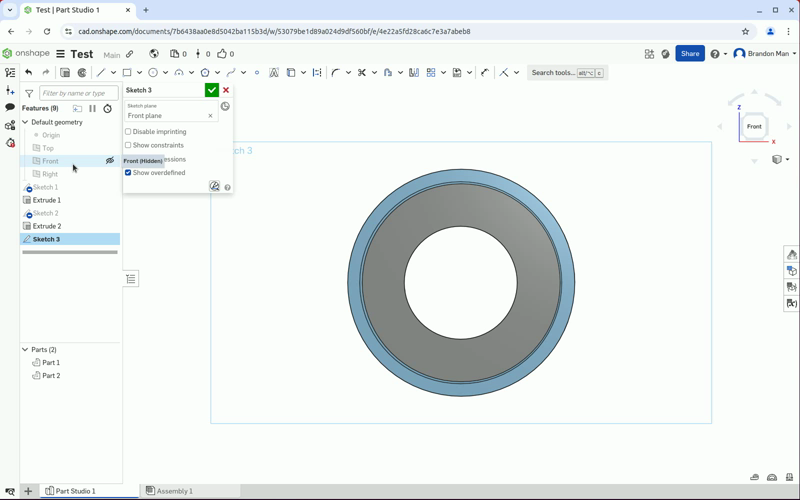
mouse_move(73, 352)
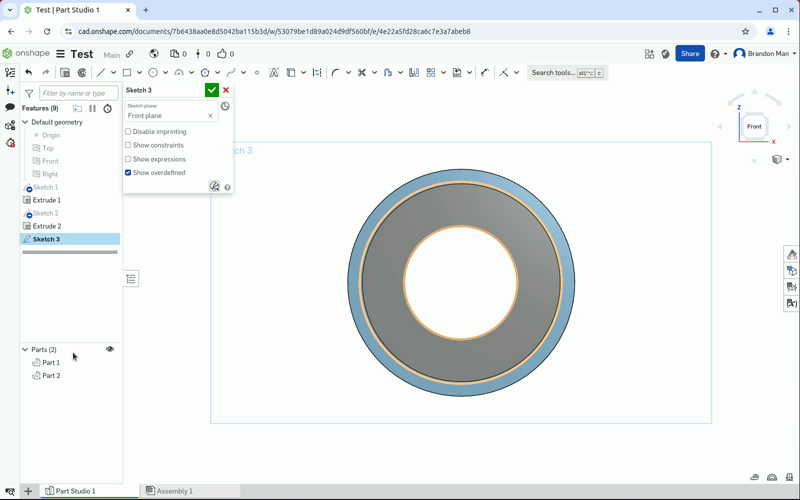
key(y)
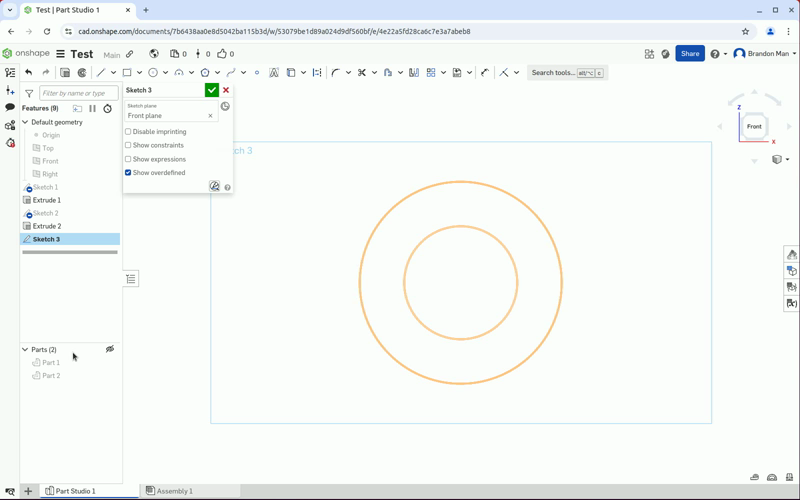
key(c)
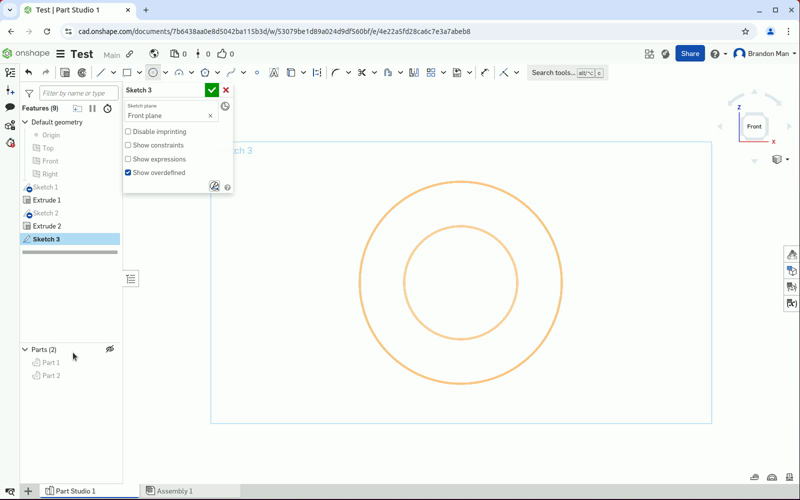
key_down(shift)
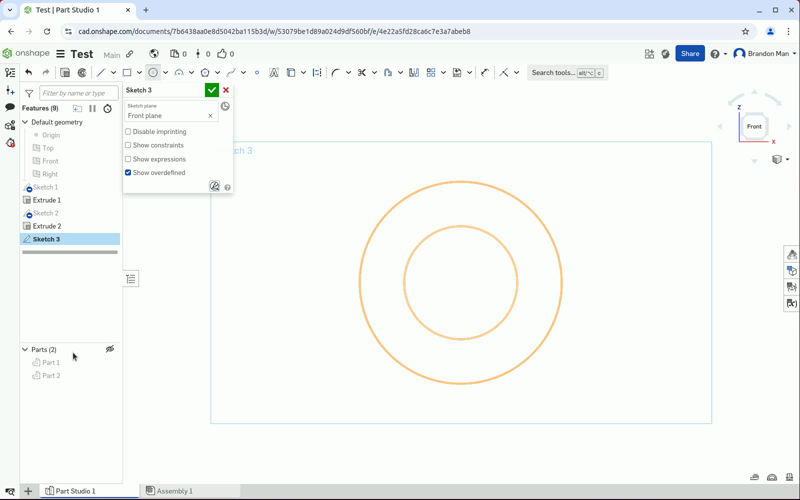
mouse_move(461, 282)
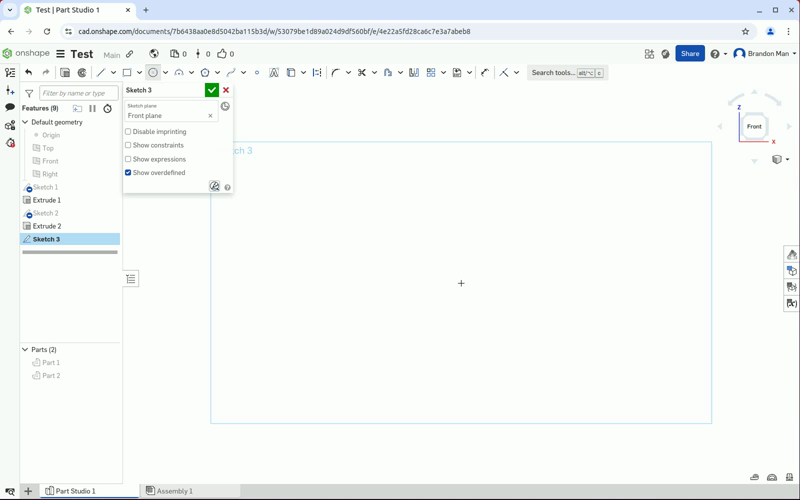
click(461, 282)
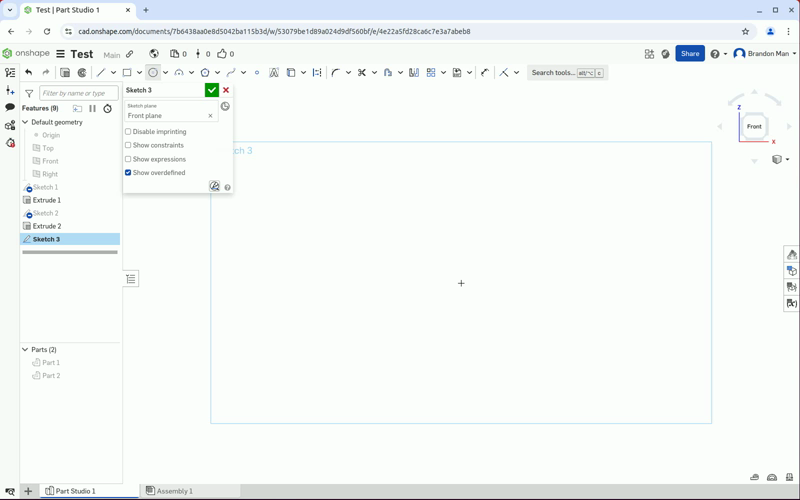
key_up(shift)
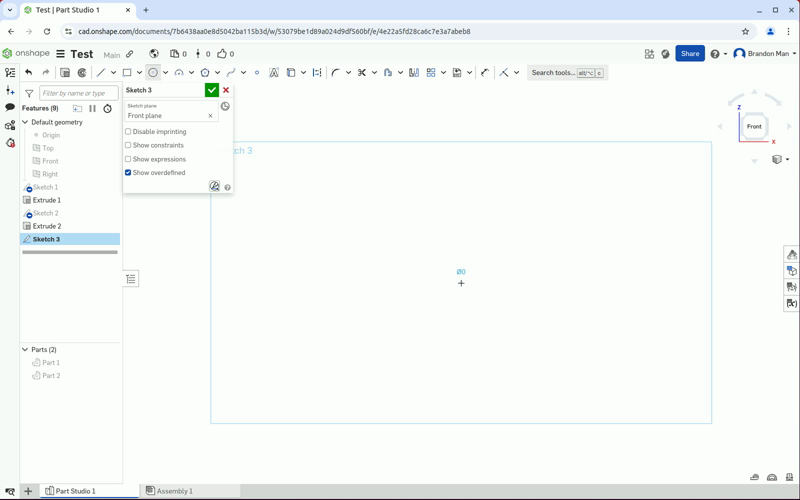
mouse_move(574, 282)
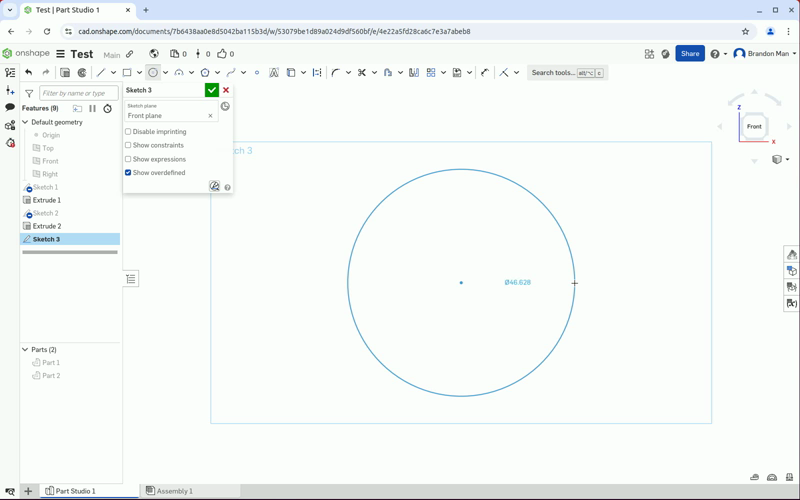
click(574, 282)
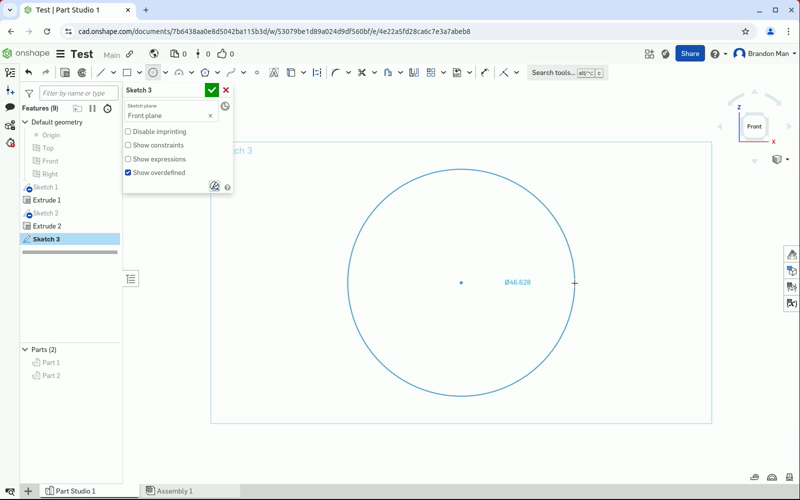
key(esc)
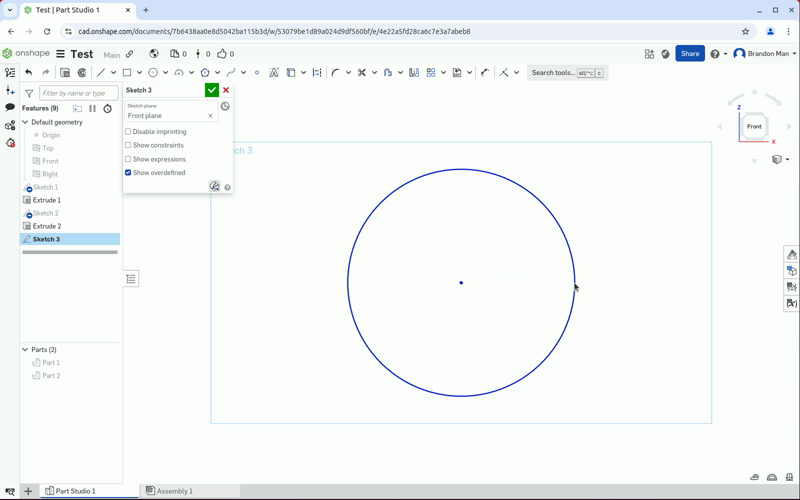
key(c)
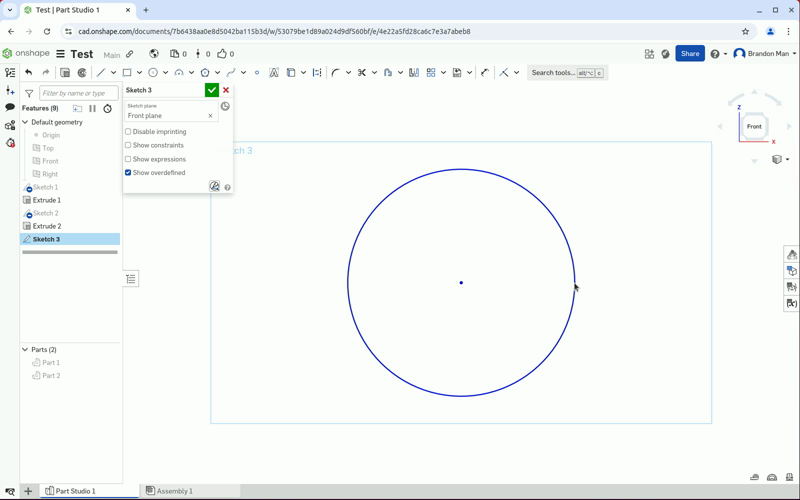
key_down(shift)
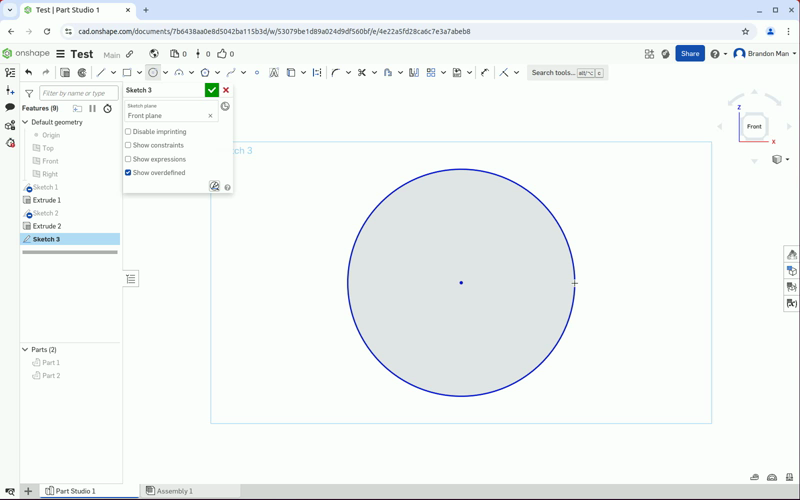
mouse_move(461, 282)
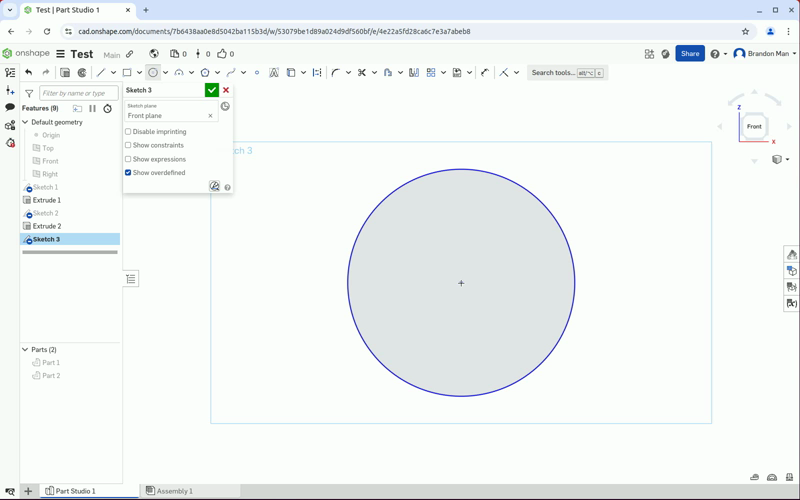
click(461, 282)
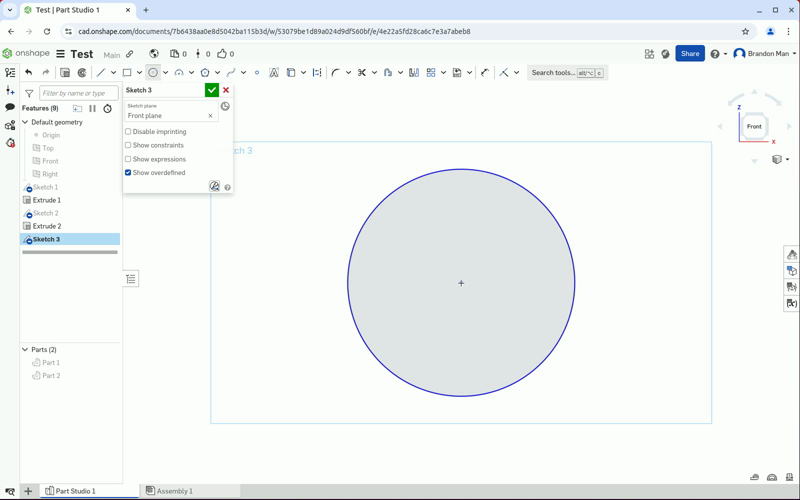
key_up(shift)
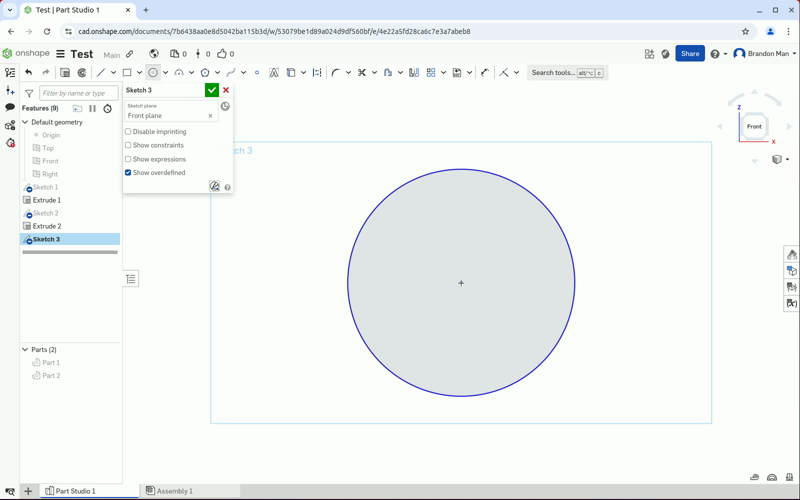
mouse_move(560, 282)
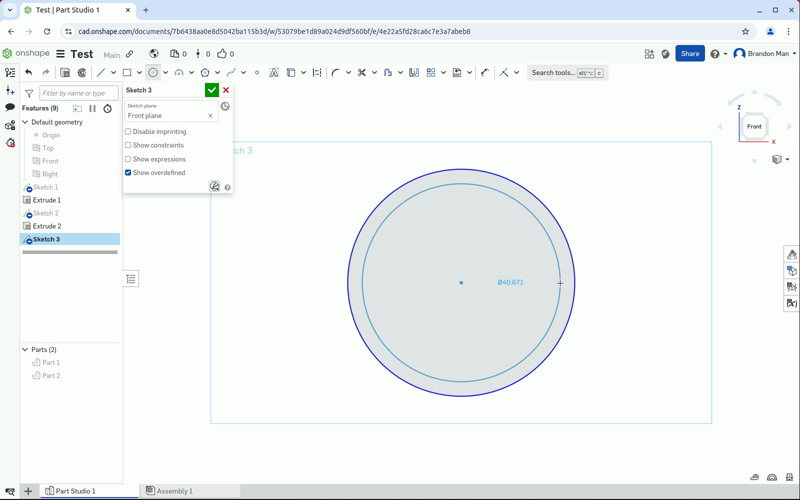
click(560, 282)
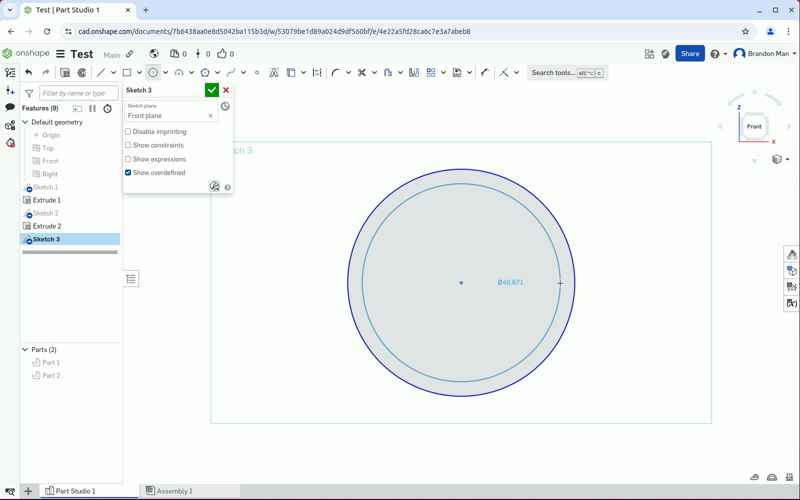
key(esc)
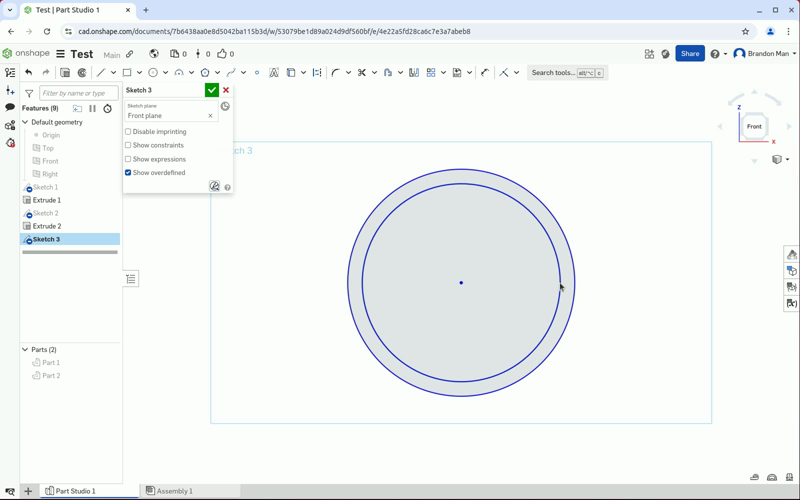
mouse_move(554, 230)
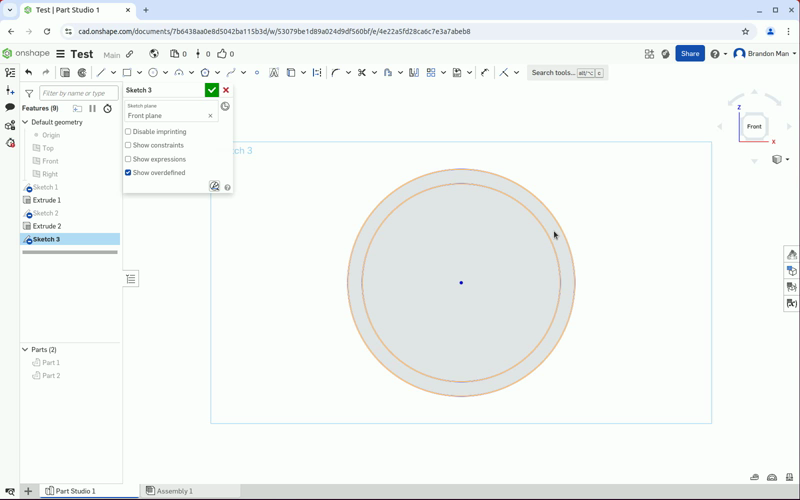
click(554, 230)
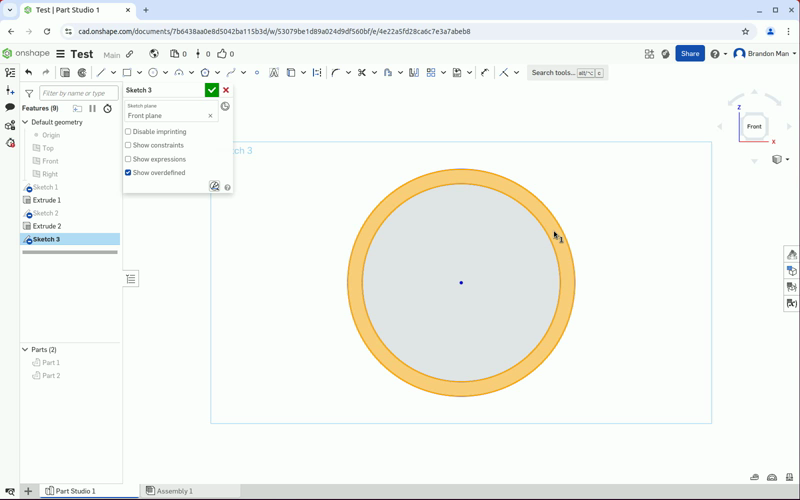
mouse_move(73, 352)
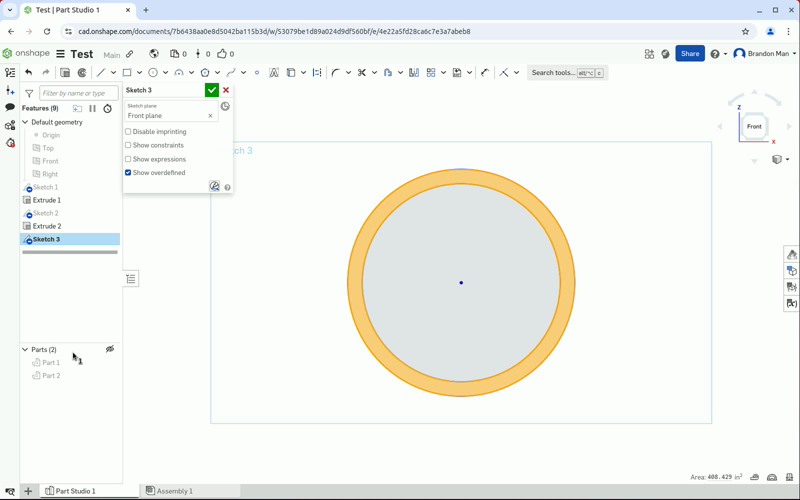
key(shift+y)
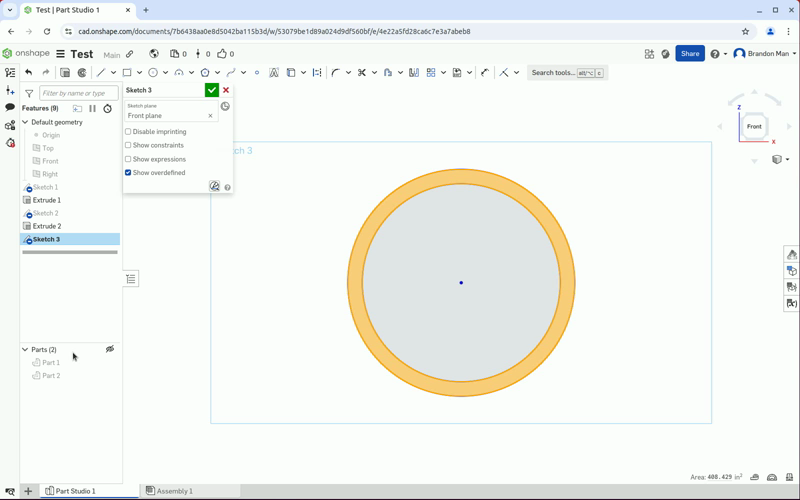
key(shift+e)
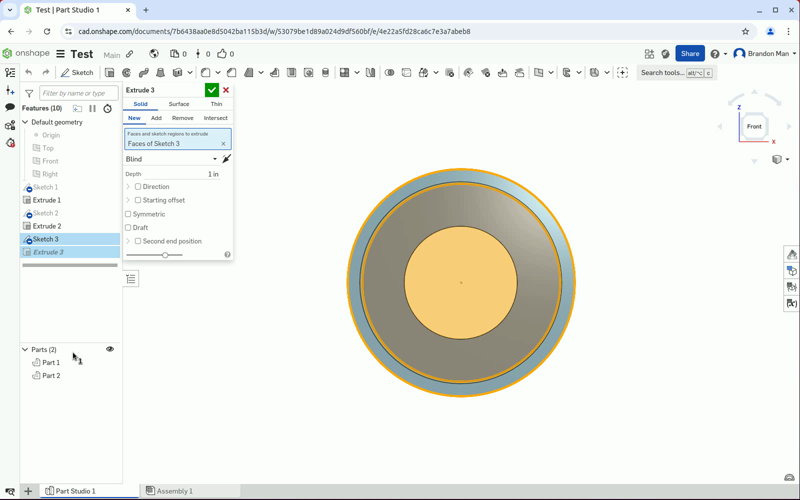
mouse_move(143, 106)
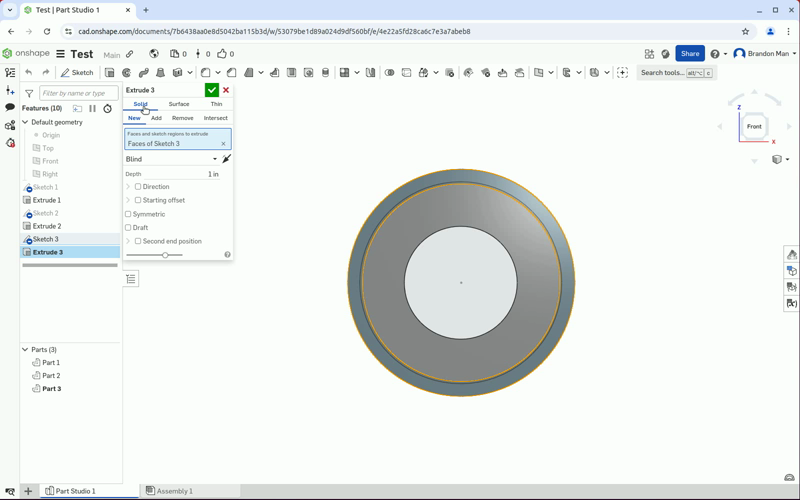
click(143, 106)
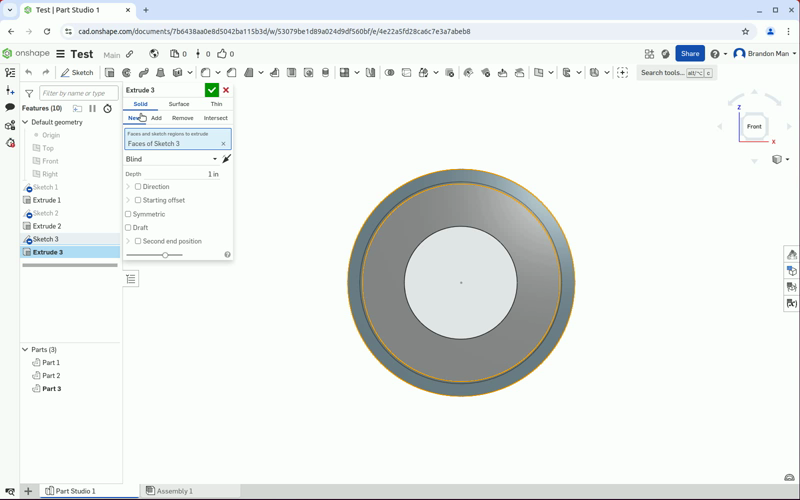
mouse_move(137, 120)
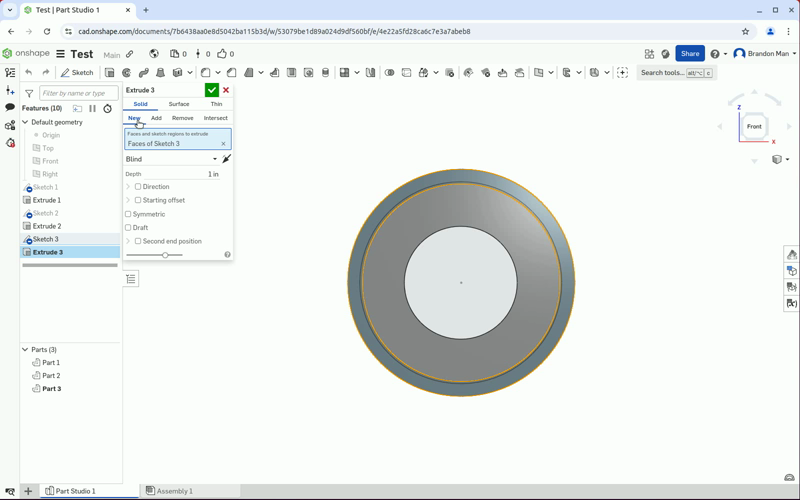
click(137, 120)
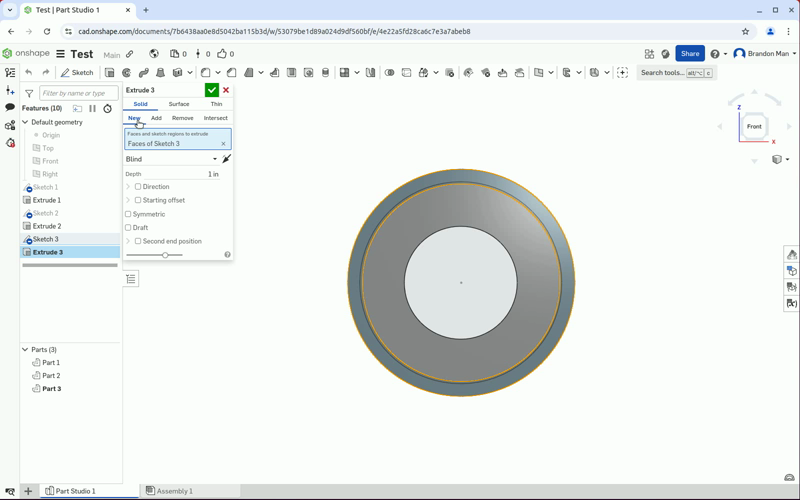
key(tab, 4)
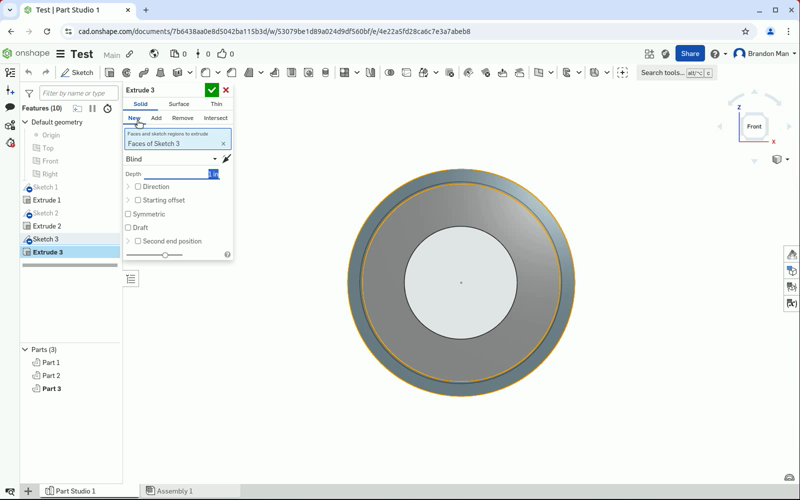
text(2.166)
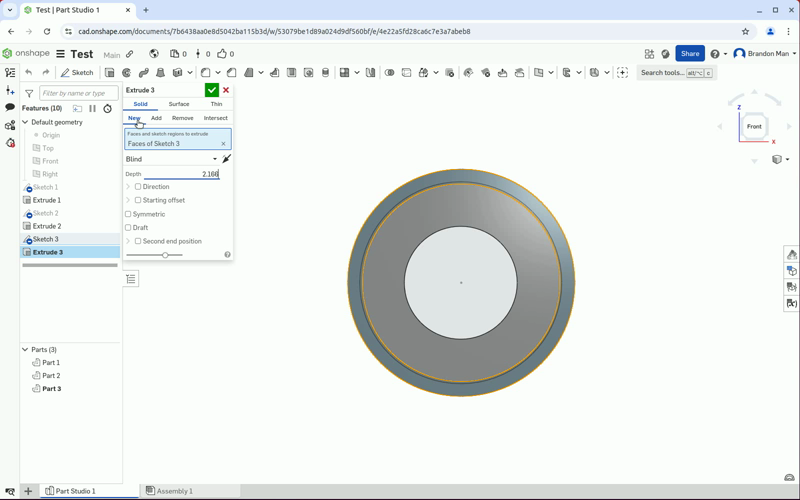
key(enter)
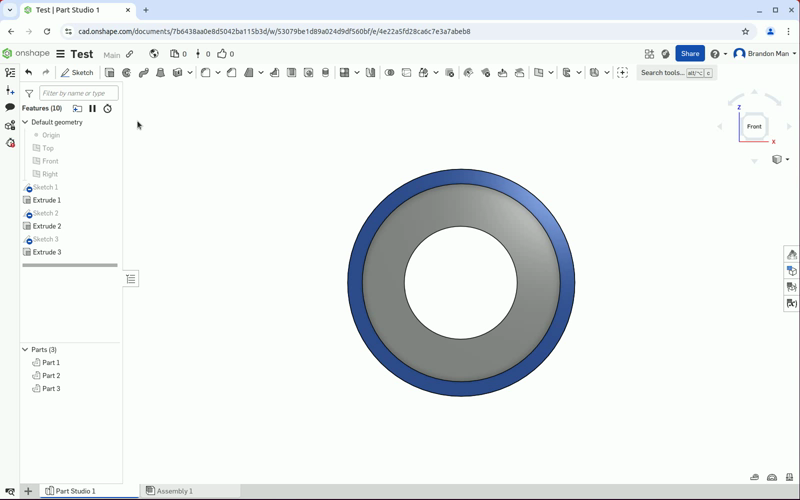
key(shift+h)
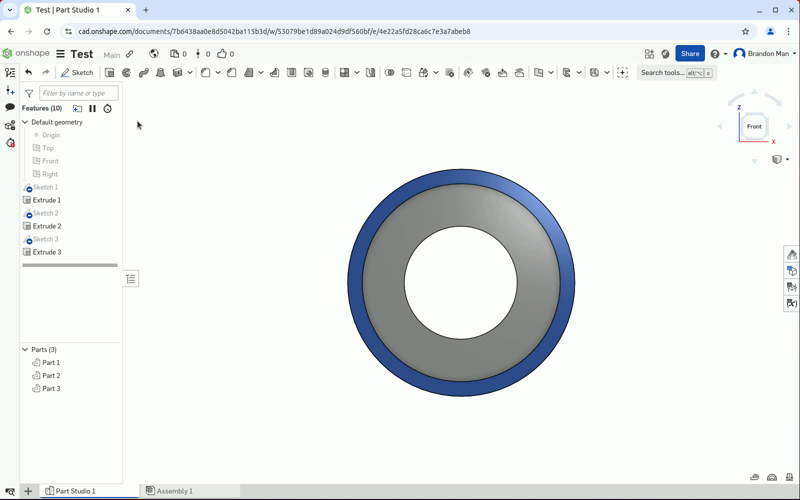
key(shift+h)
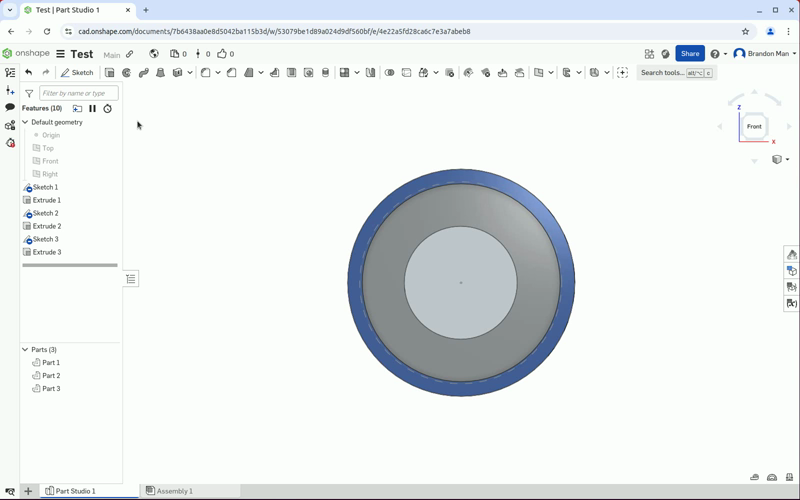
key(shift+7)
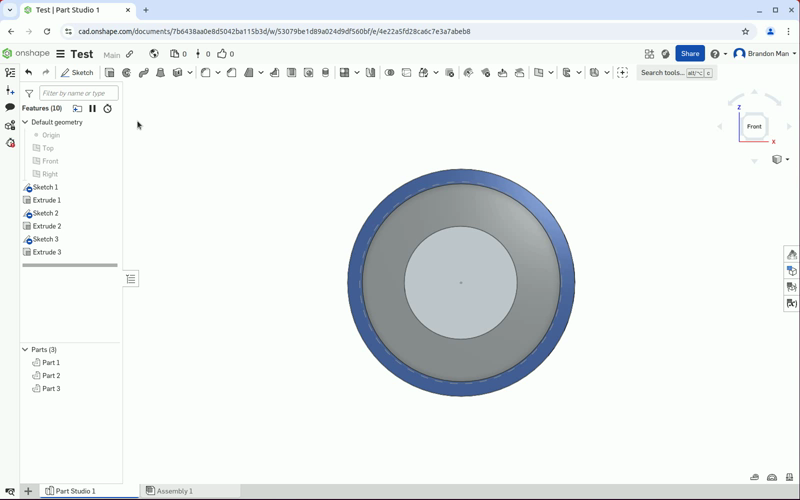
key(left, 2)
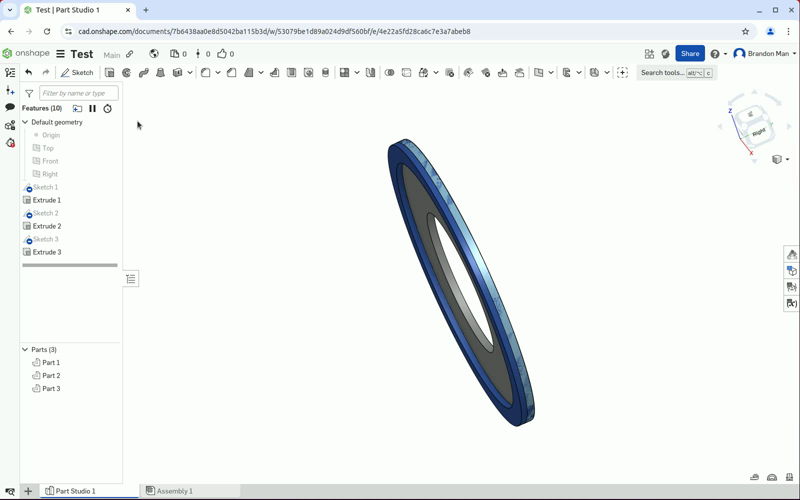
key(down, 2)
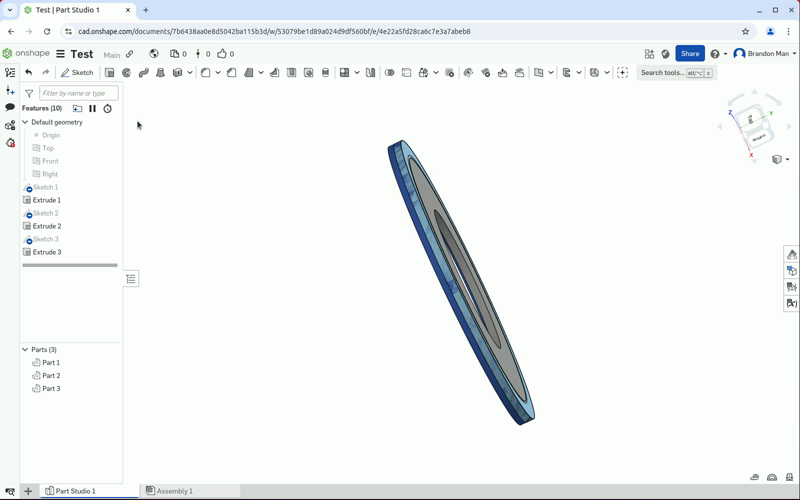
key(up, 2)
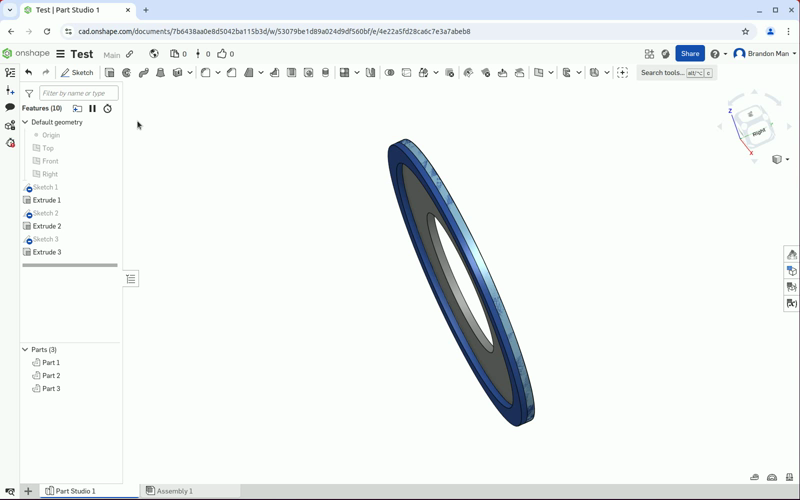
key(right, 2)
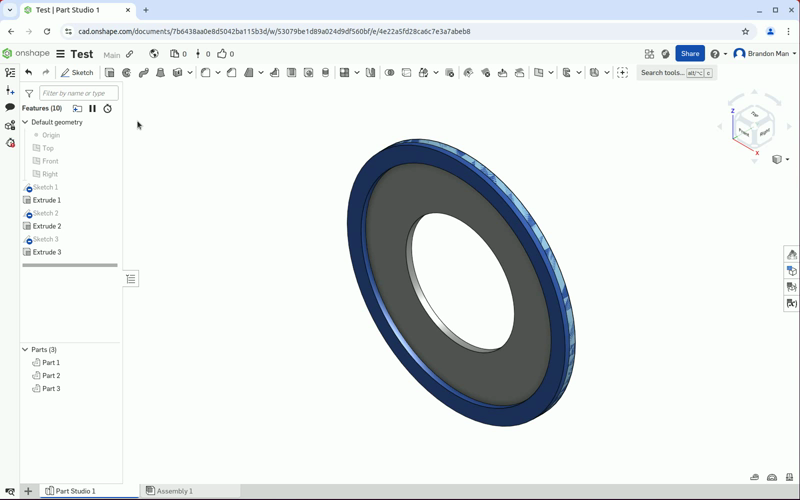
mouse_move(73, 189)
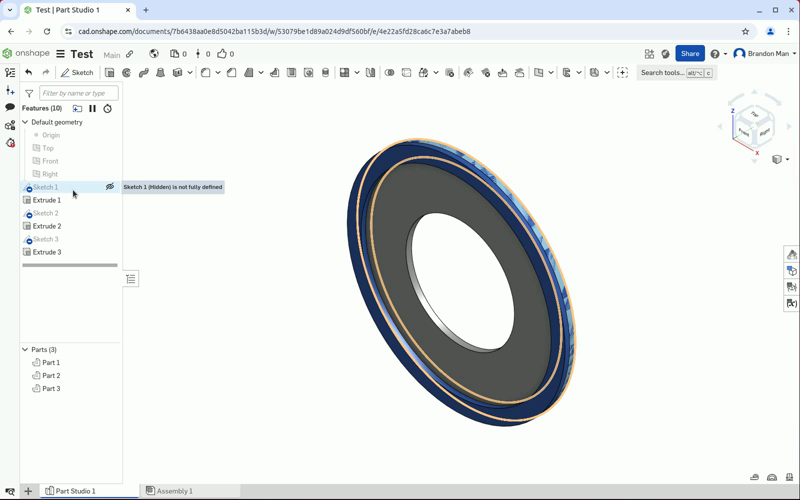
click(73, 189)